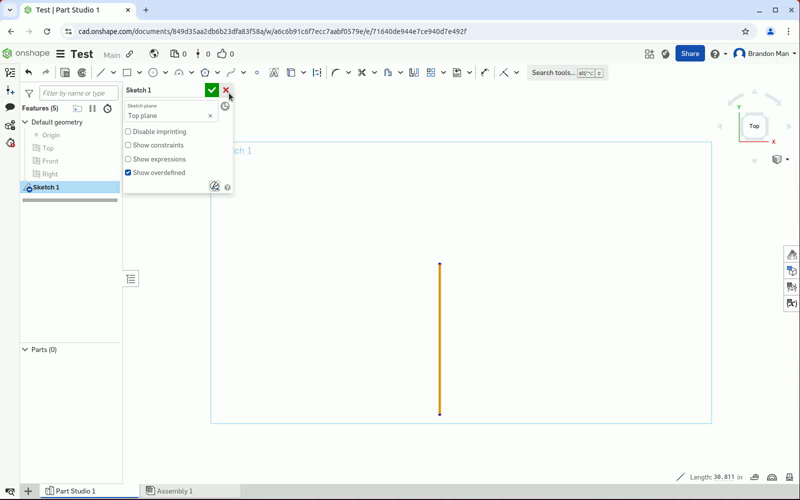
key(shift+h)
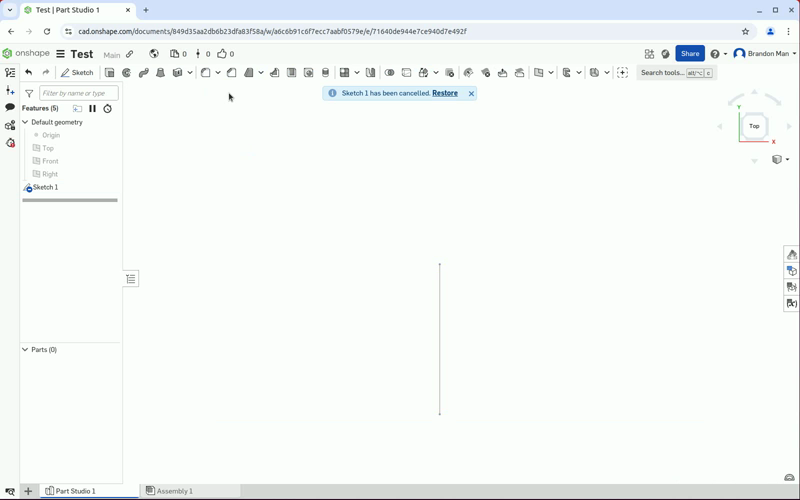
key(shift+s)
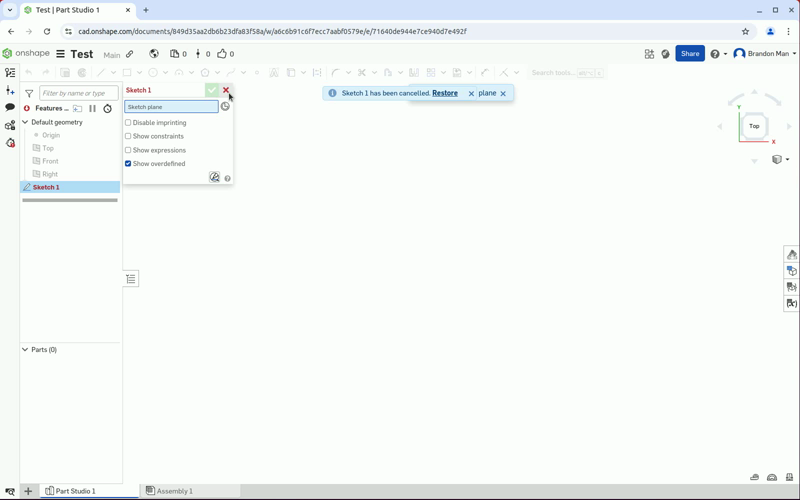
mouse_move(73, 150)
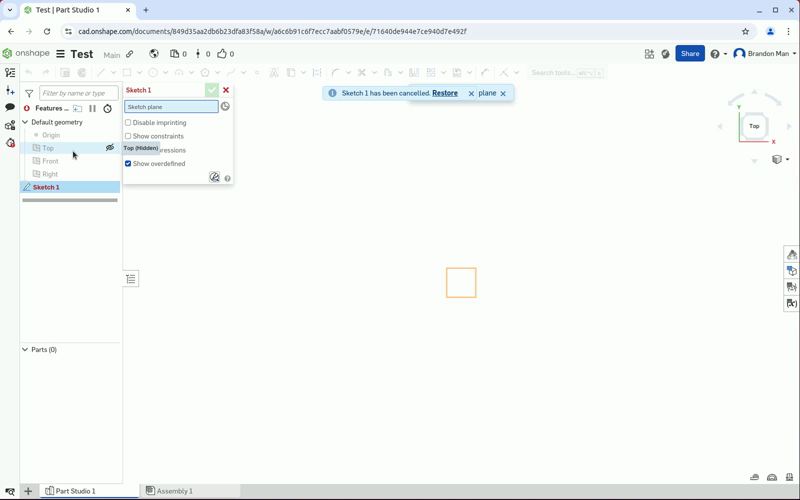
click(73, 150)
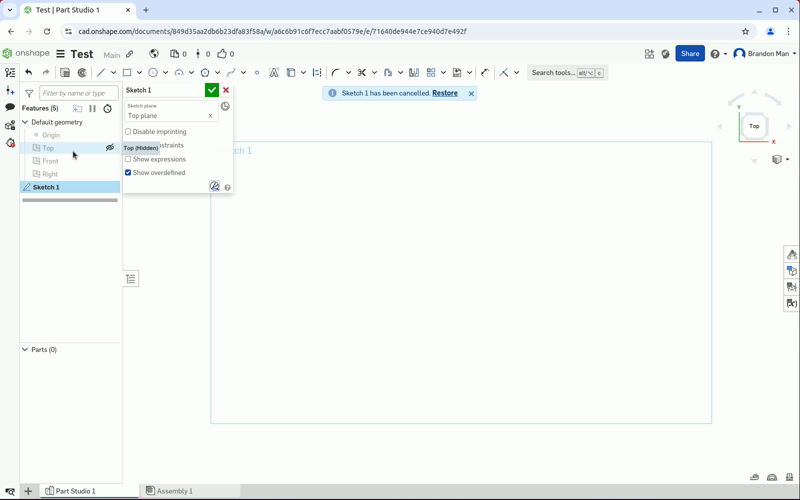
mouse_move(73, 352)
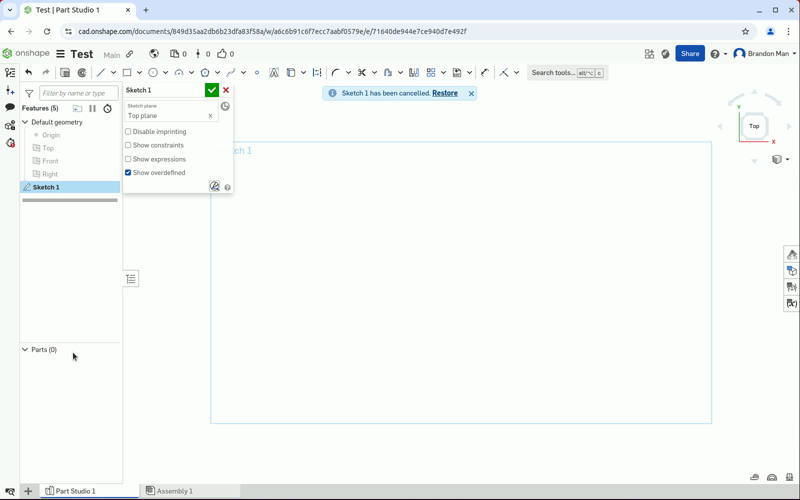
key(y)
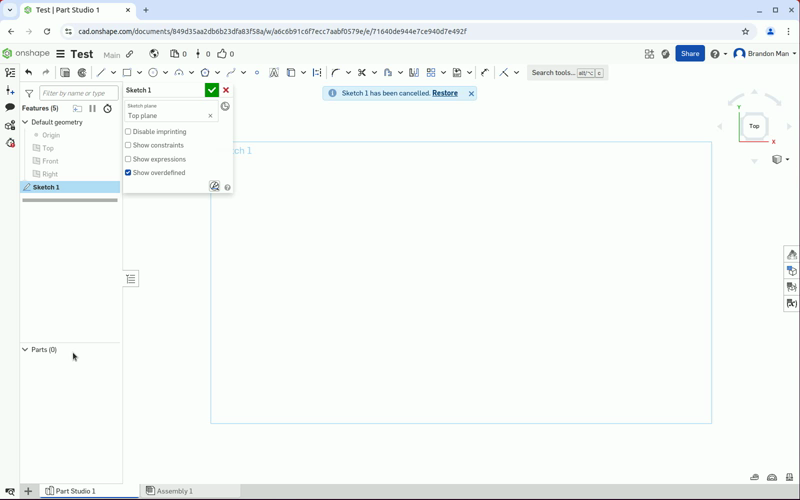
key(l)
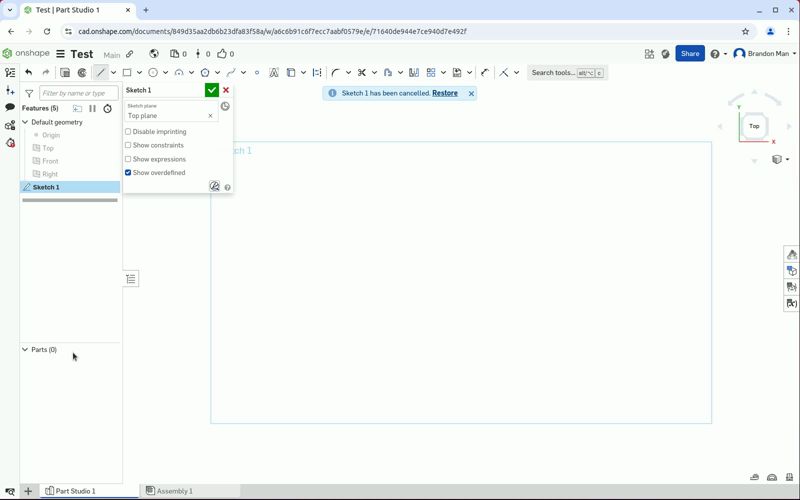
key_down(shift)
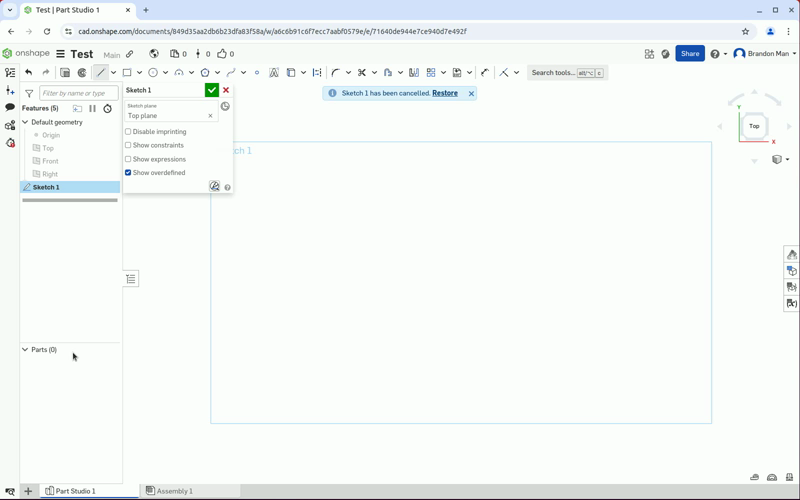
mouse_move(438, 354)
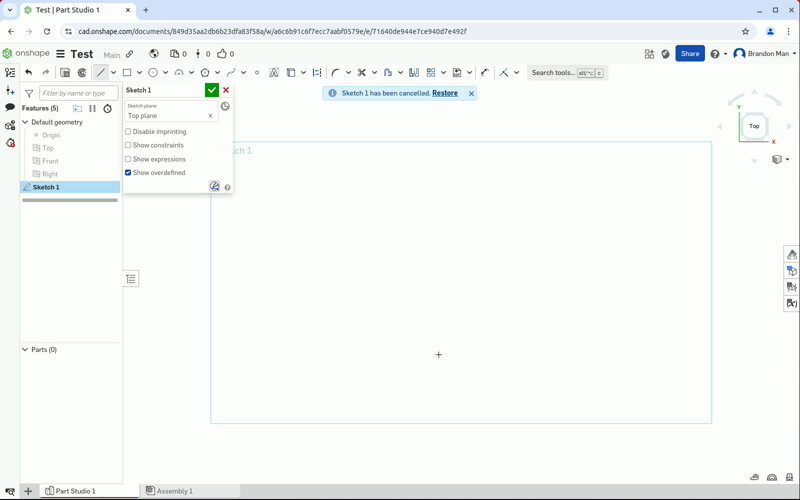
click(438, 354)
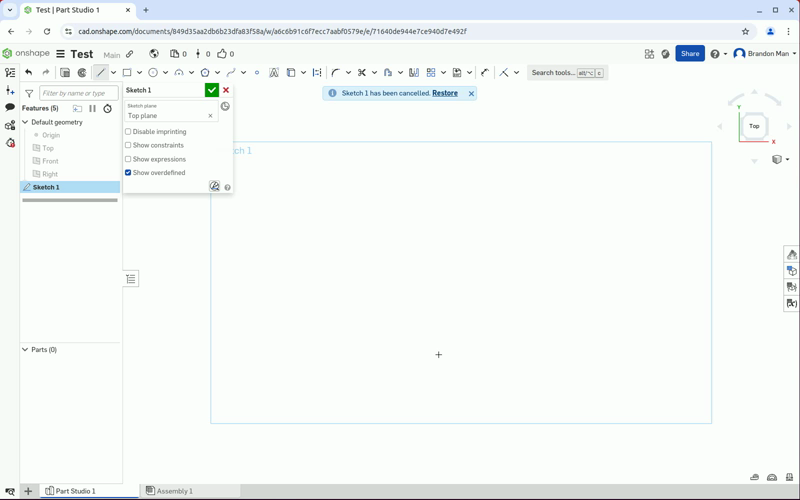
key_up(shift)
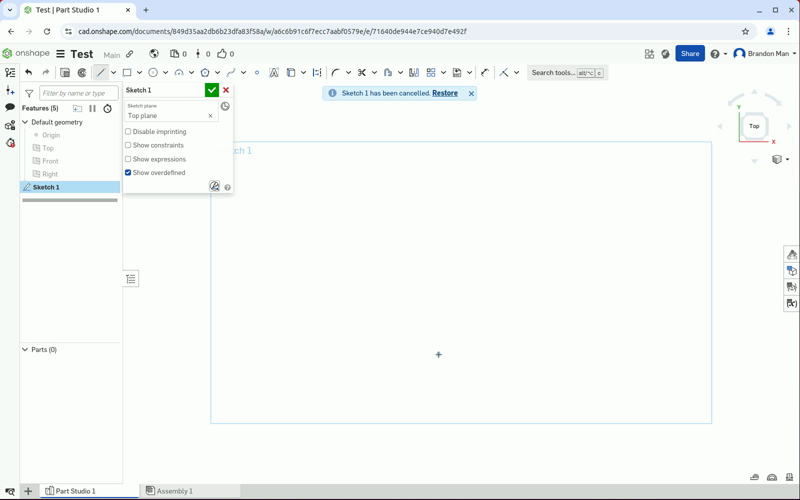
key_down(shift)
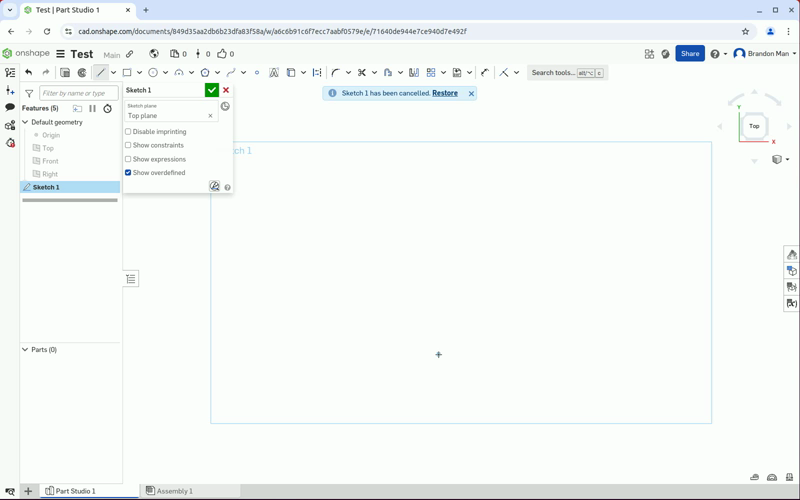
mouse_move(571, 395)
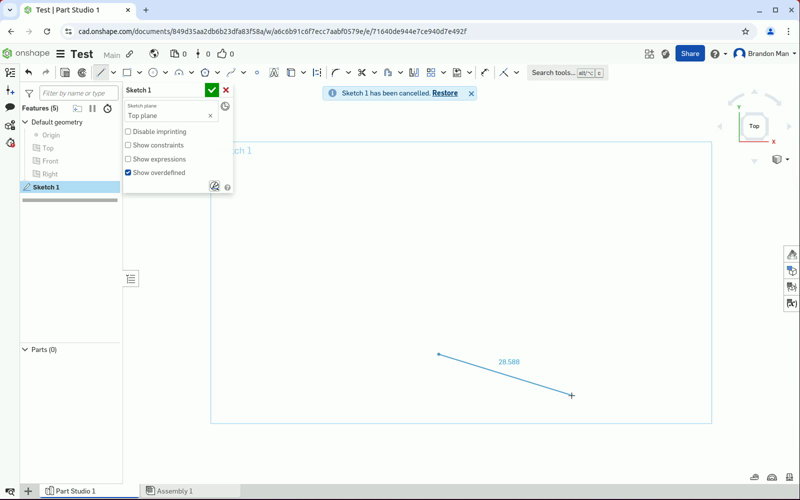
click(571, 395)
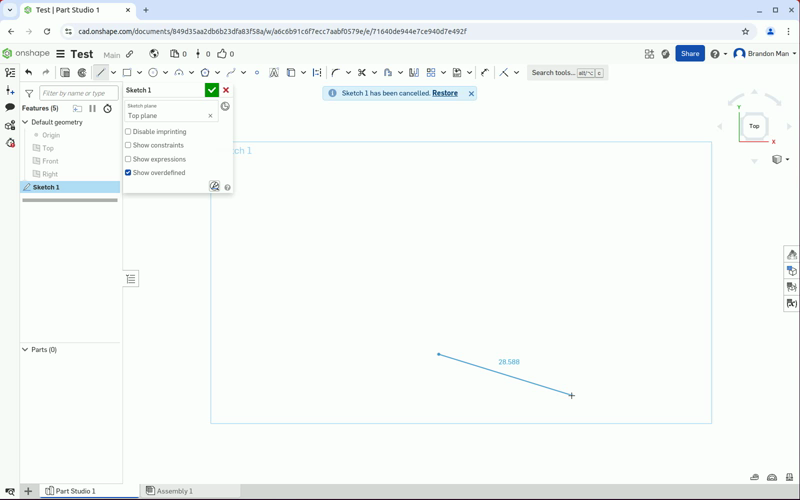
key_up(shift)
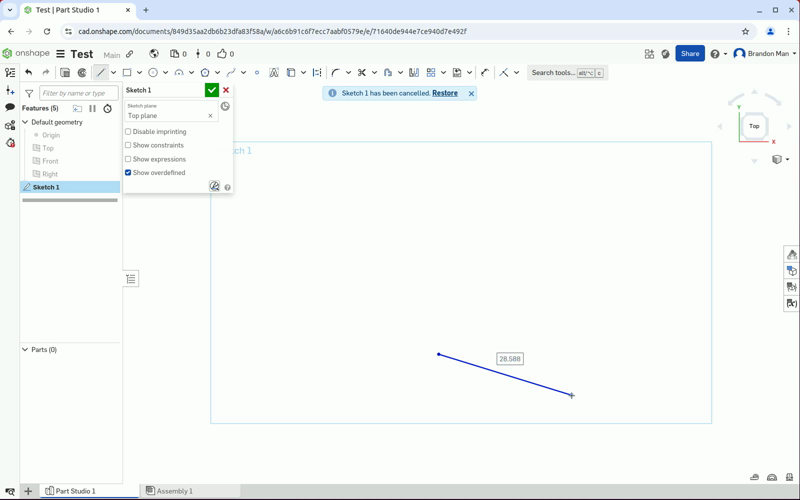
key(esc)
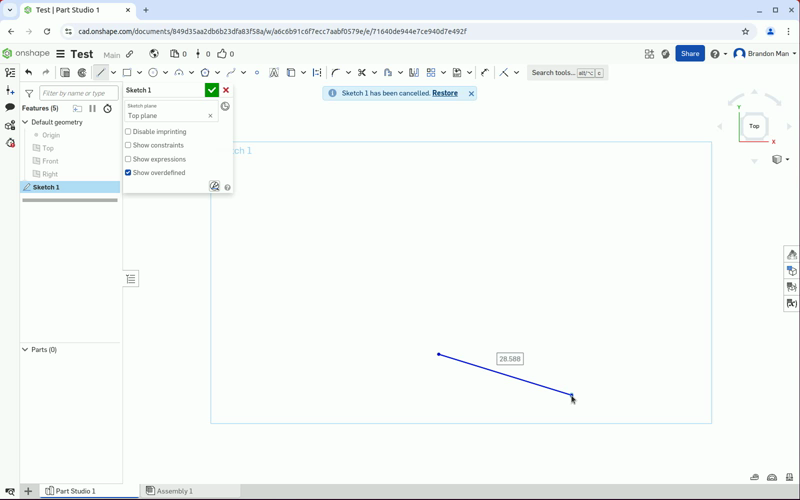
key(a)
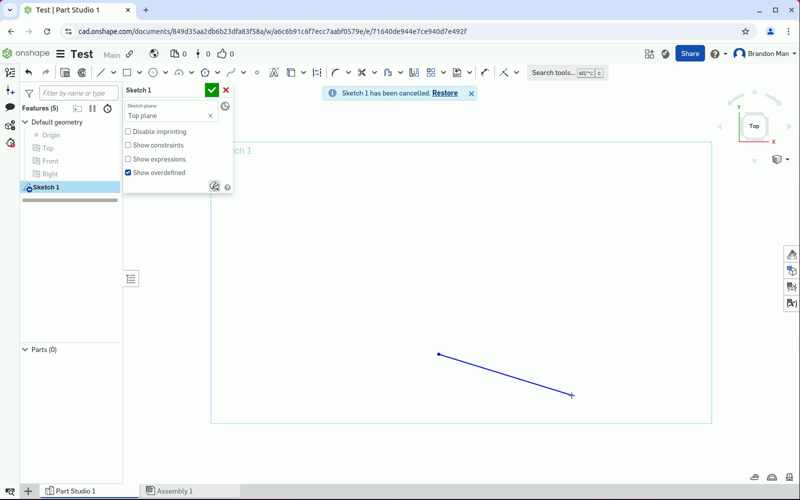
mouse_move(571, 395)
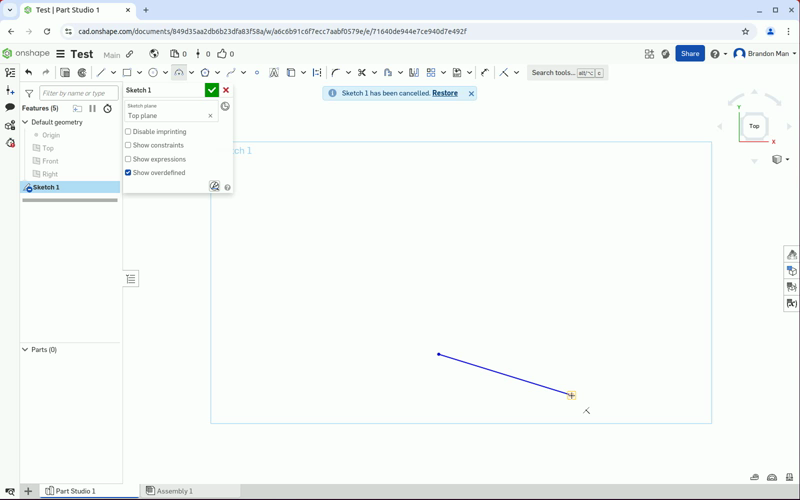
click(571, 395)
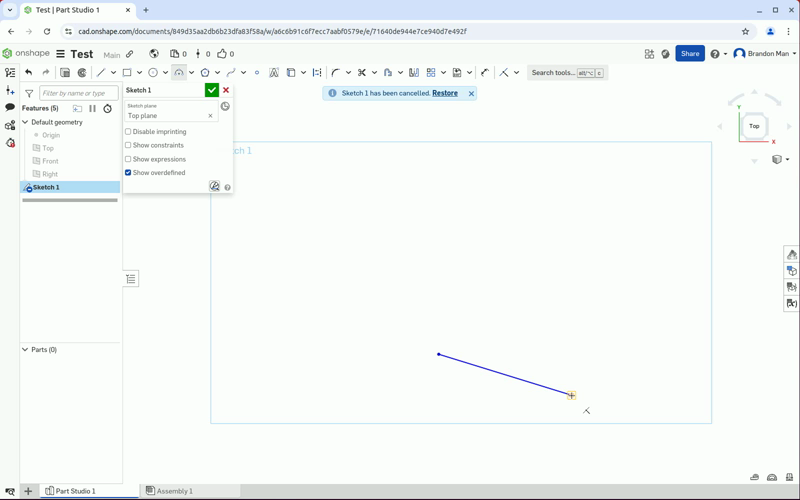
key_down(shift)
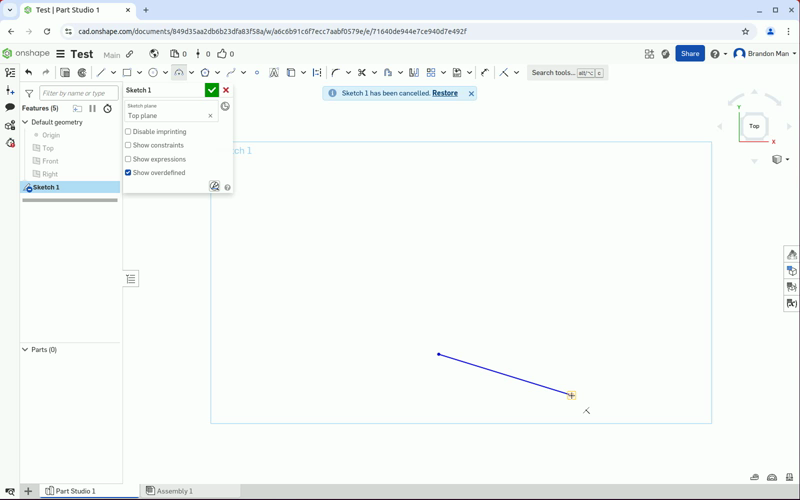
mouse_move(571, 171)
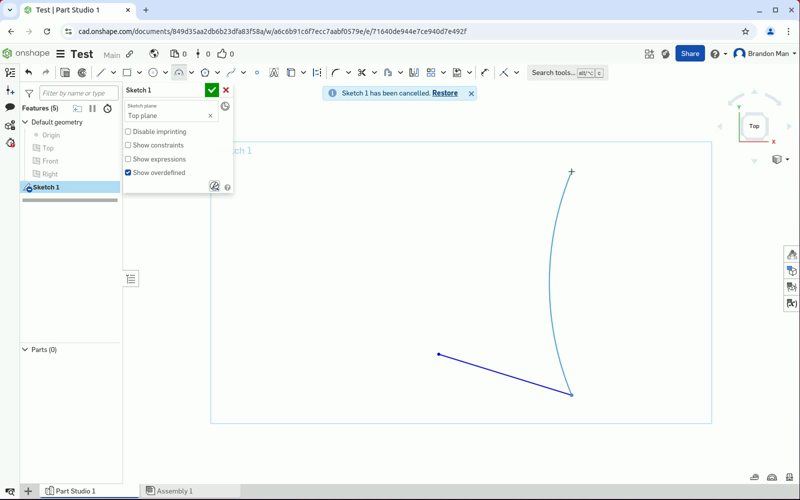
click(571, 171)
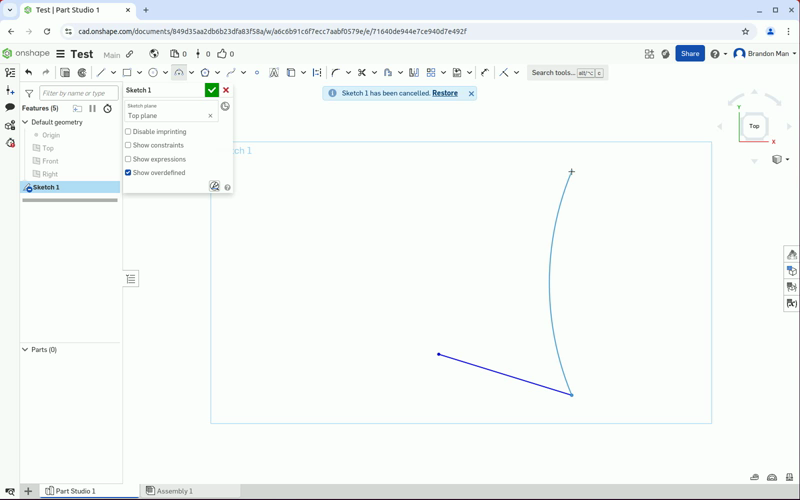
mouse_move(573, 283)
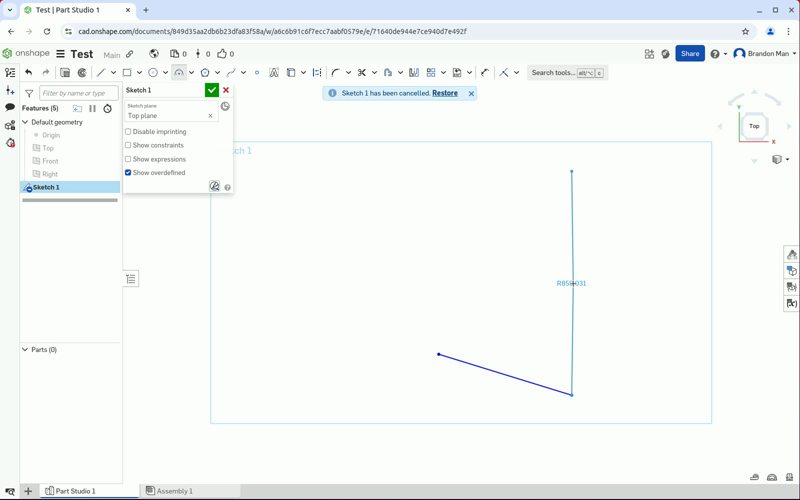
click(573, 283)
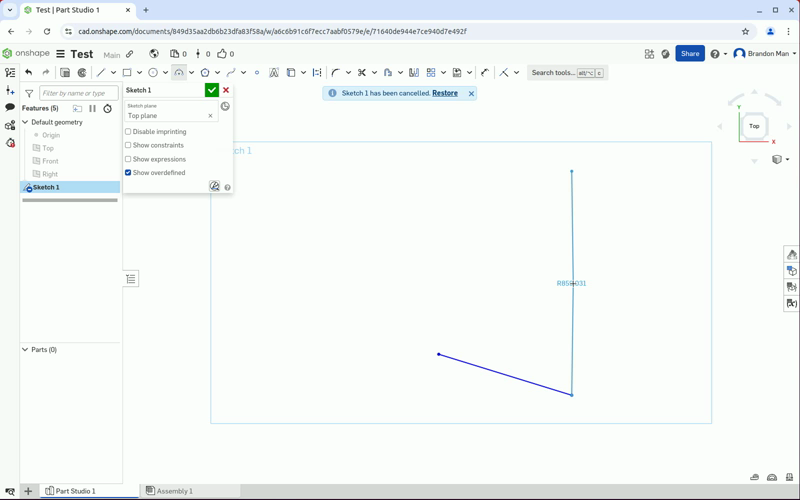
key_up(shift)
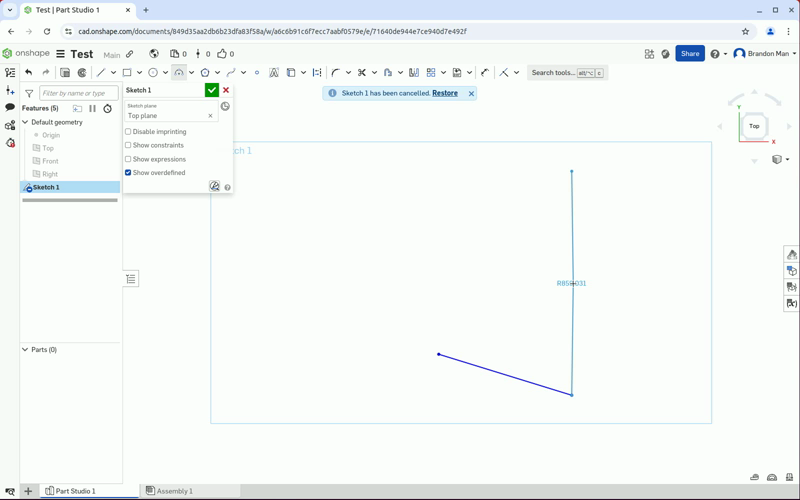
key(esc)
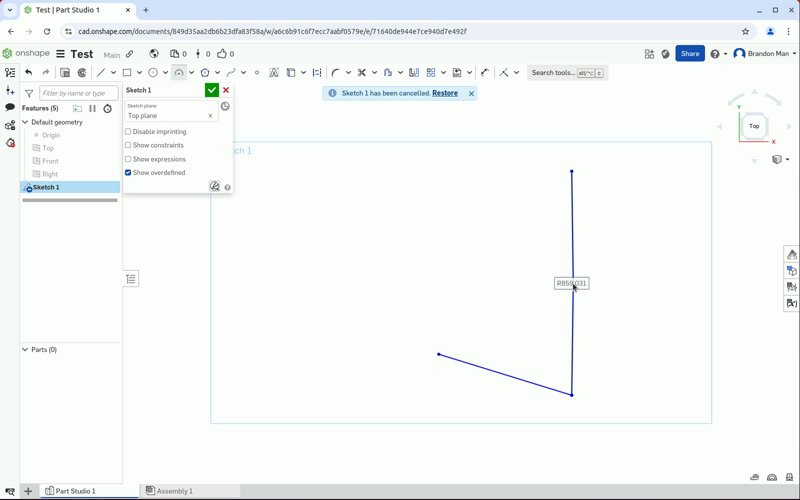
key(l)
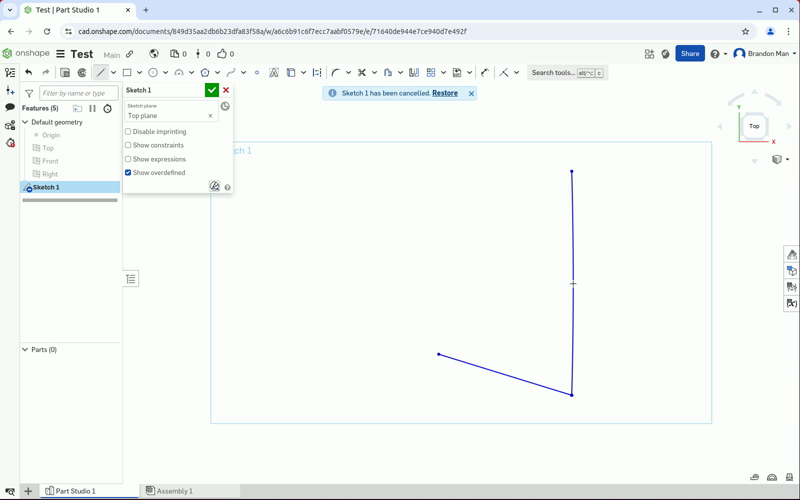
mouse_move(571, 171)
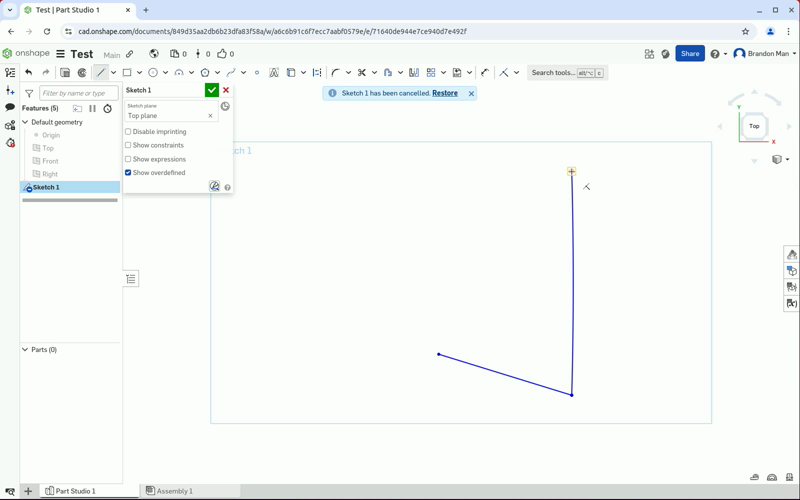
click(571, 171)
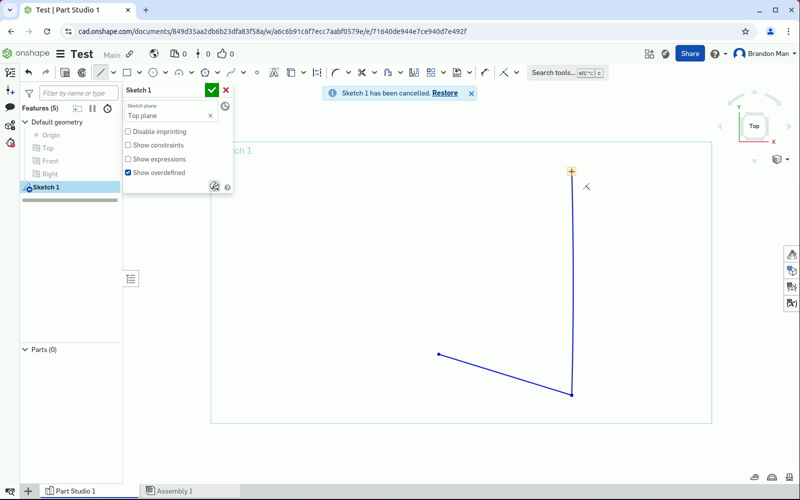
key_down(shift)
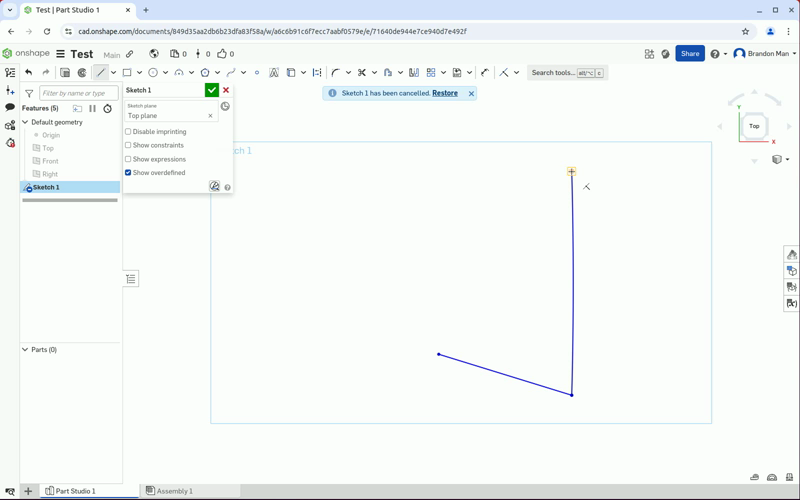
mouse_move(438, 211)
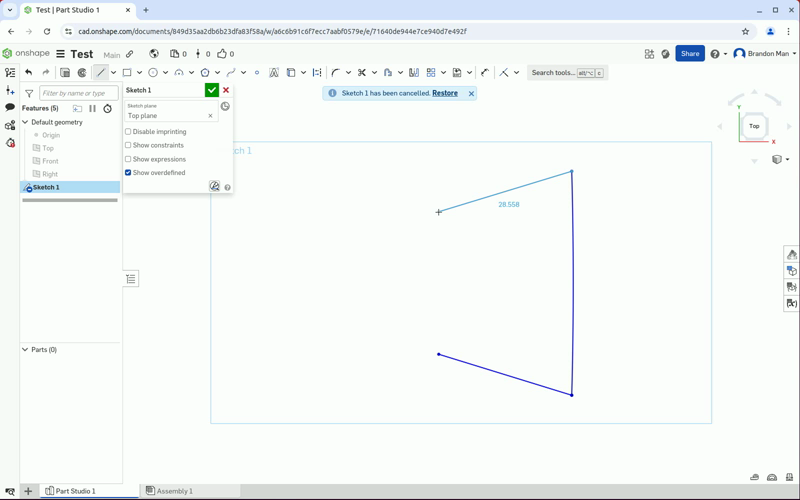
click(438, 211)
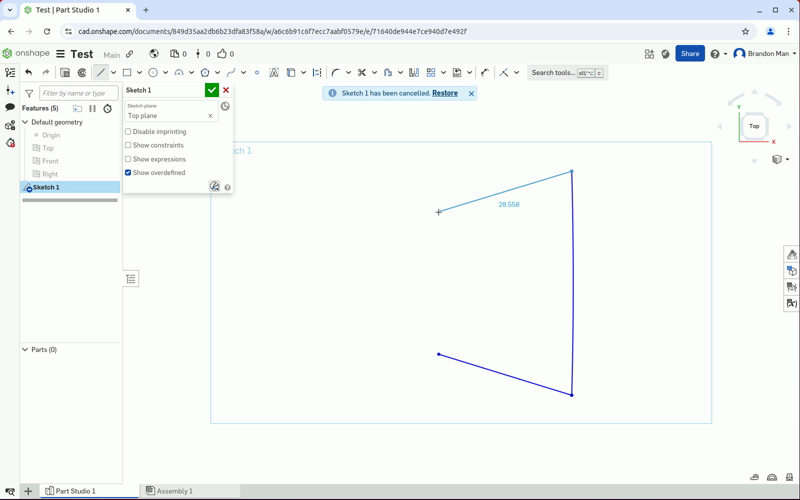
key_up(shift)
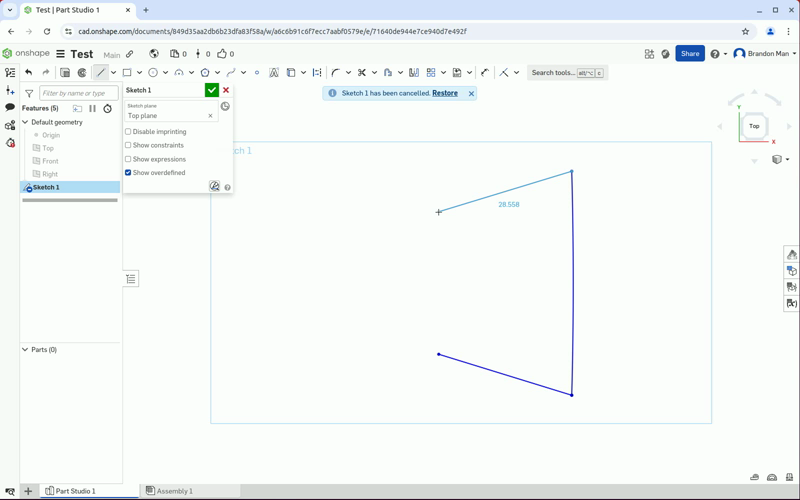
key(esc)
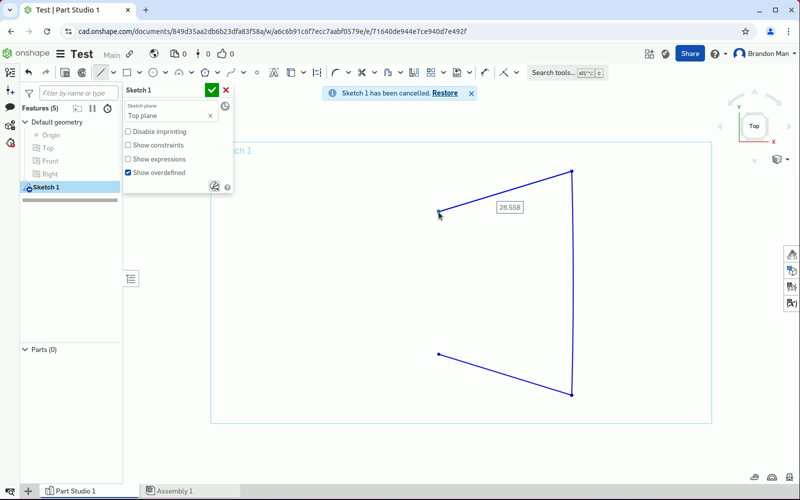
key(a)
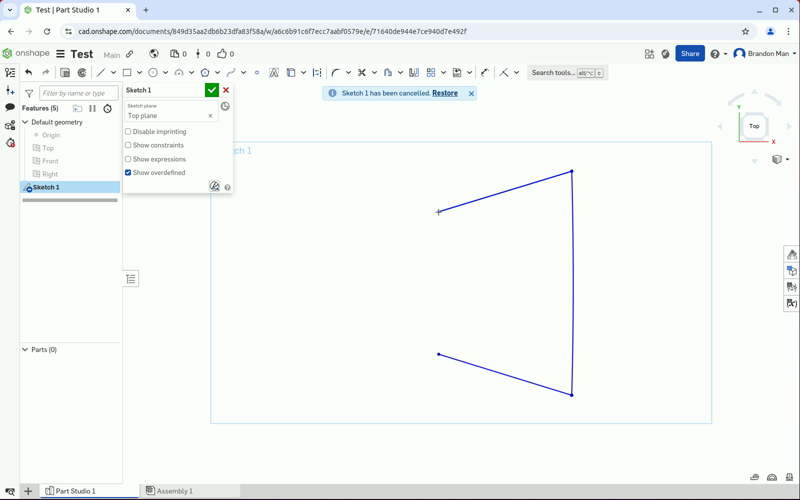
mouse_move(438, 211)
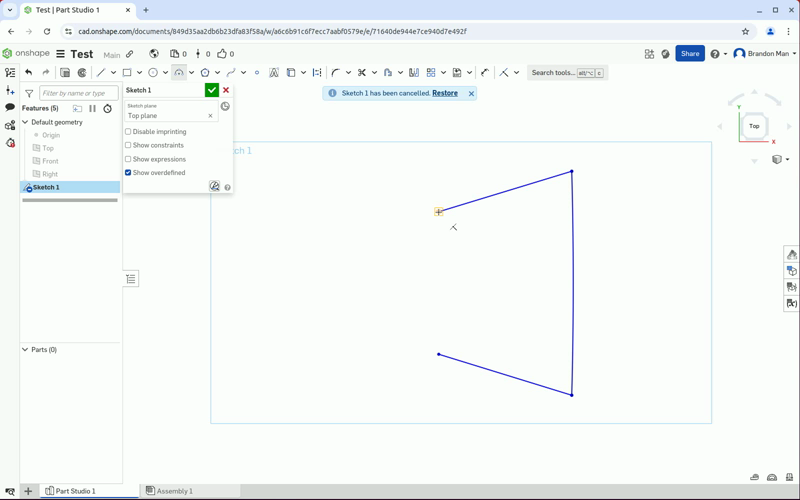
click(438, 211)
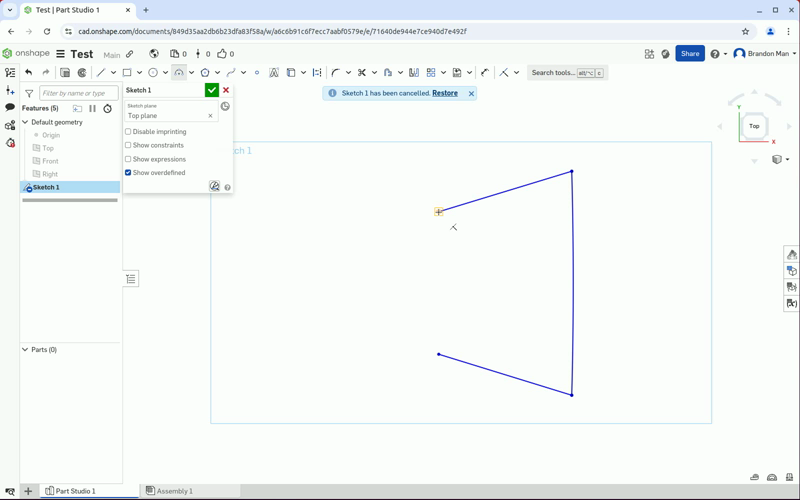
mouse_move(438, 354)
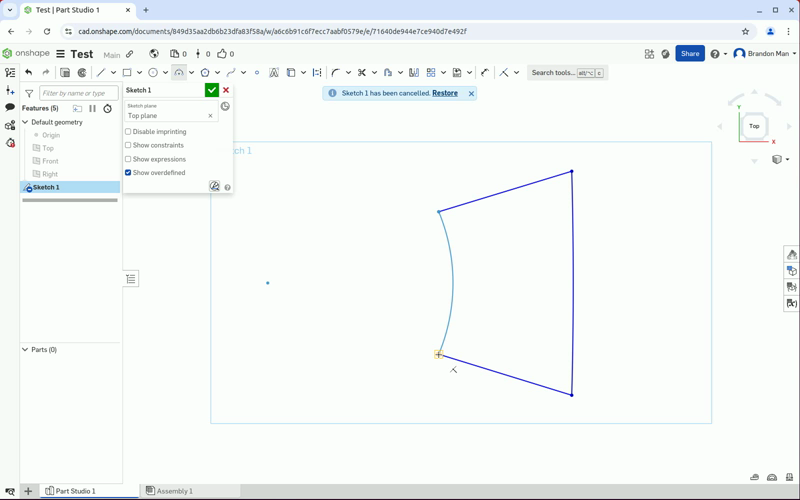
click(438, 354)
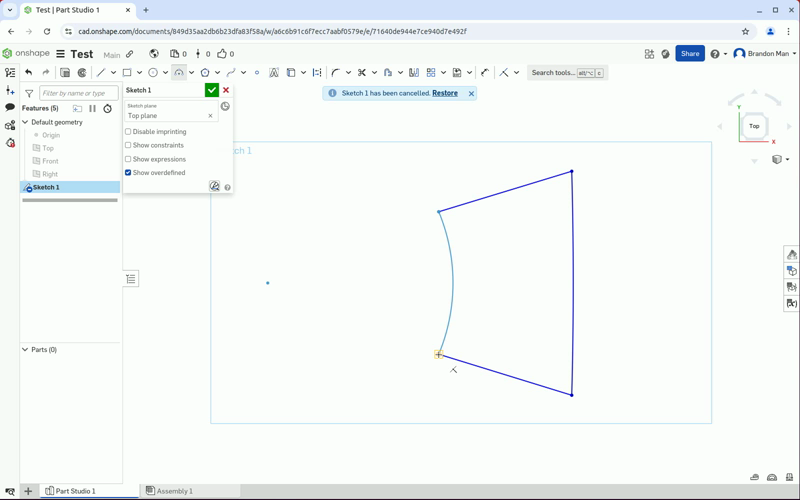
key_down(shift)
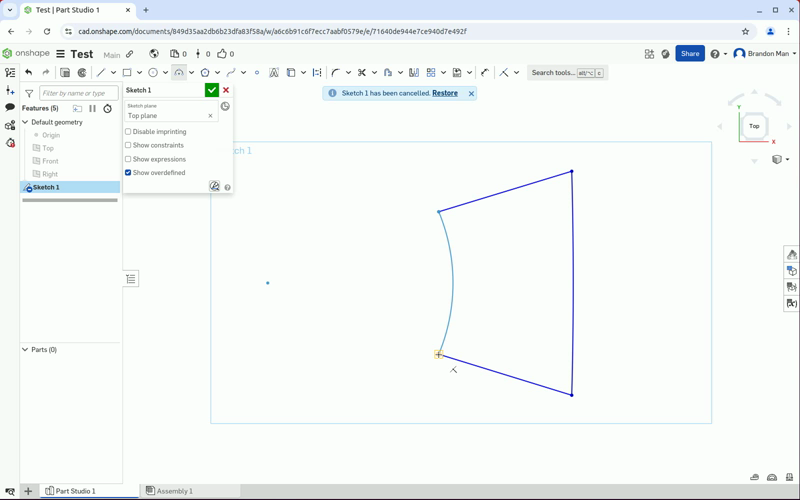
mouse_move(385, 283)
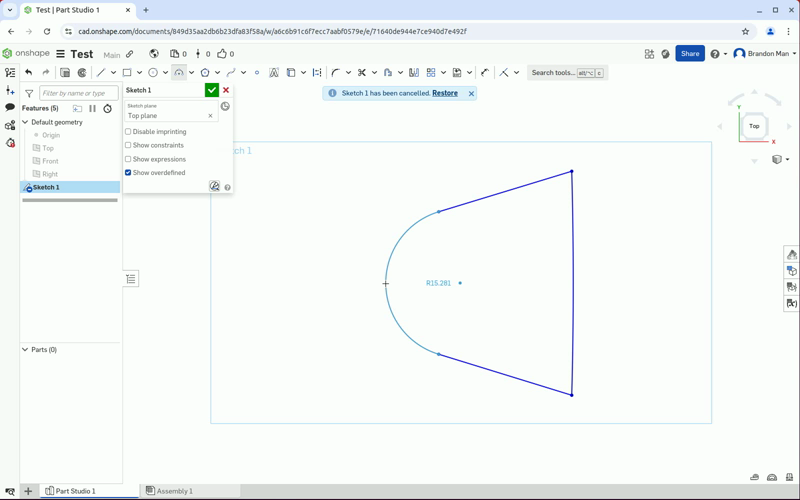
click(385, 283)
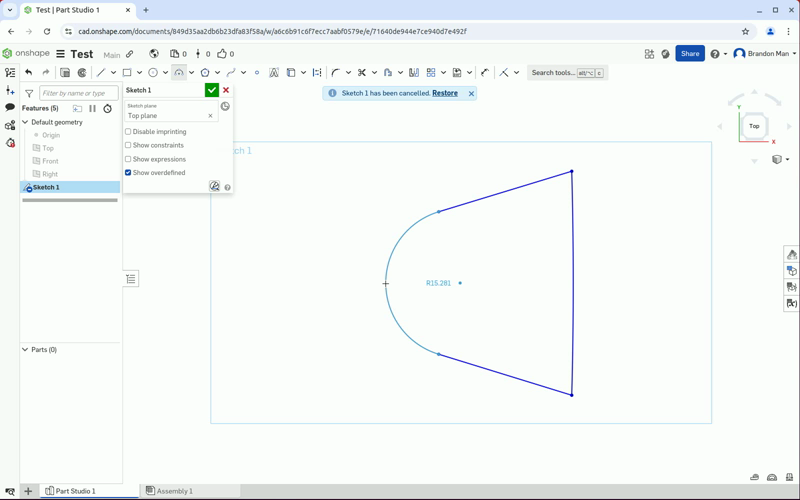
key_up(shift)
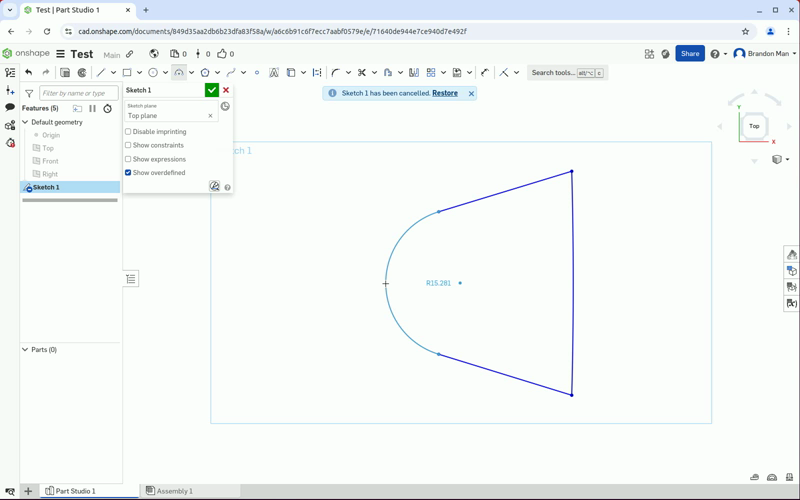
key(esc)
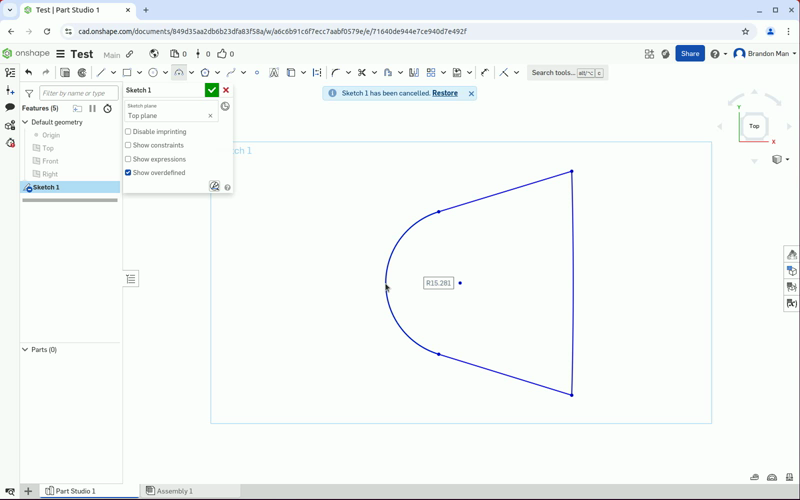
mouse_move(445, 261)
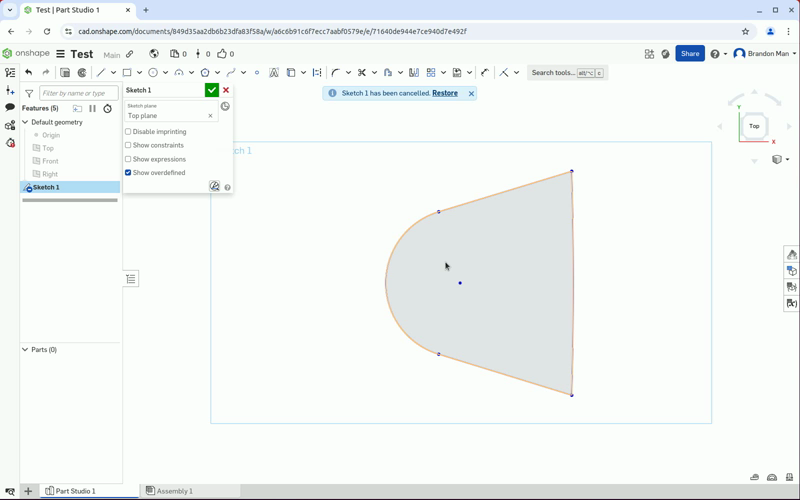
click(445, 261)
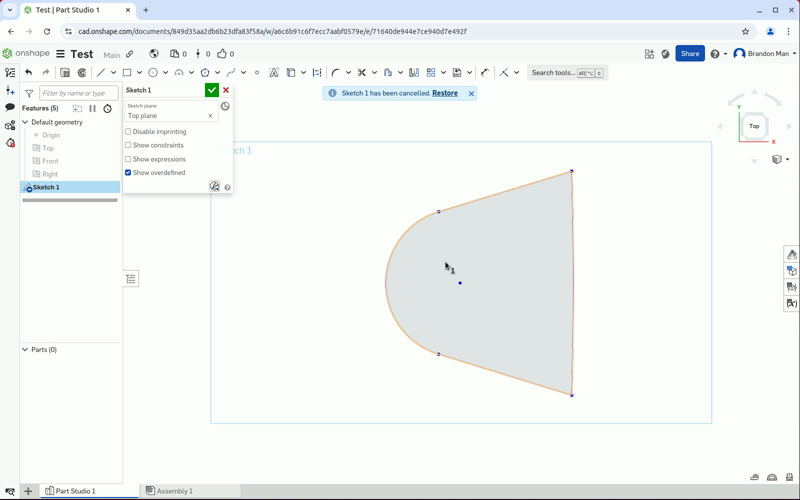
mouse_move(73, 352)
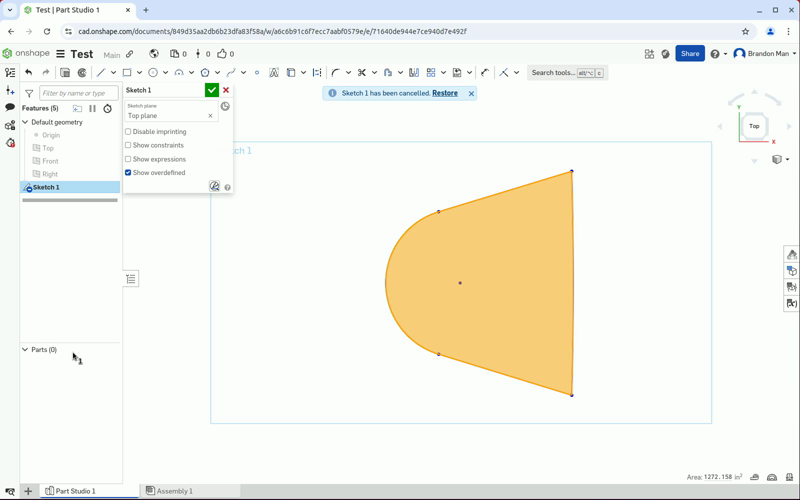
key(shift+y)
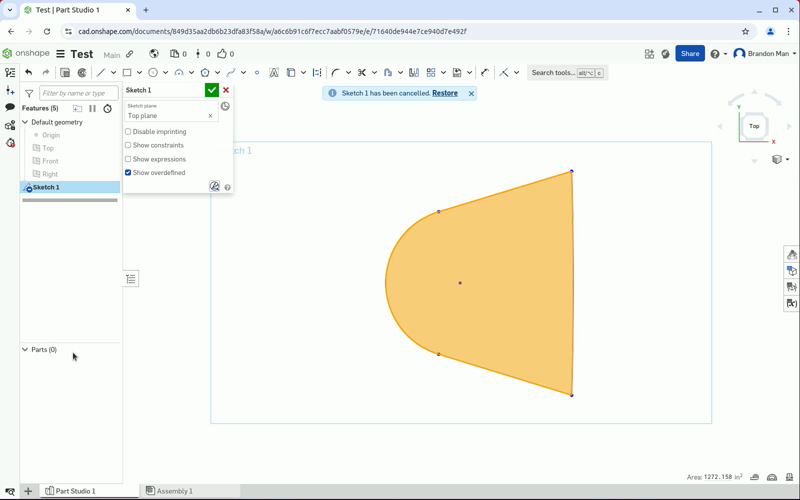
key(shift+e)
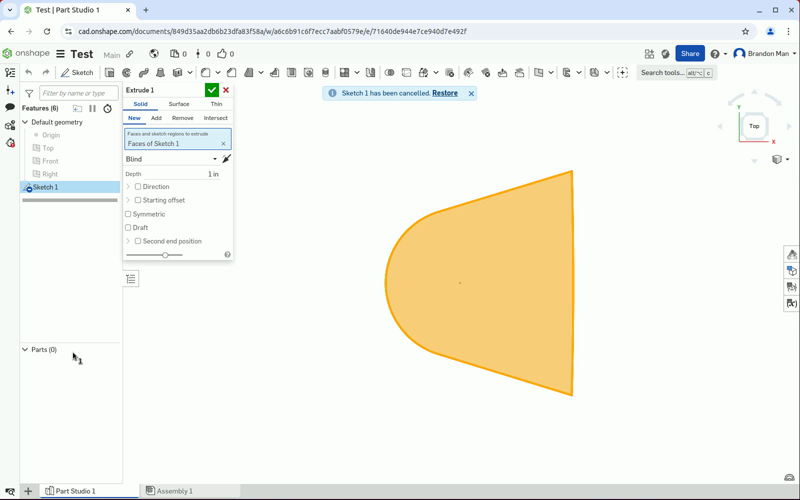
mouse_move(143, 106)
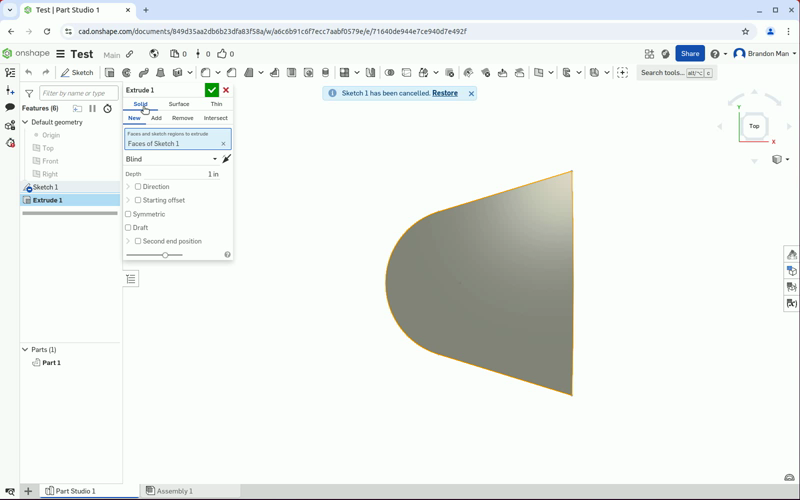
click(143, 106)
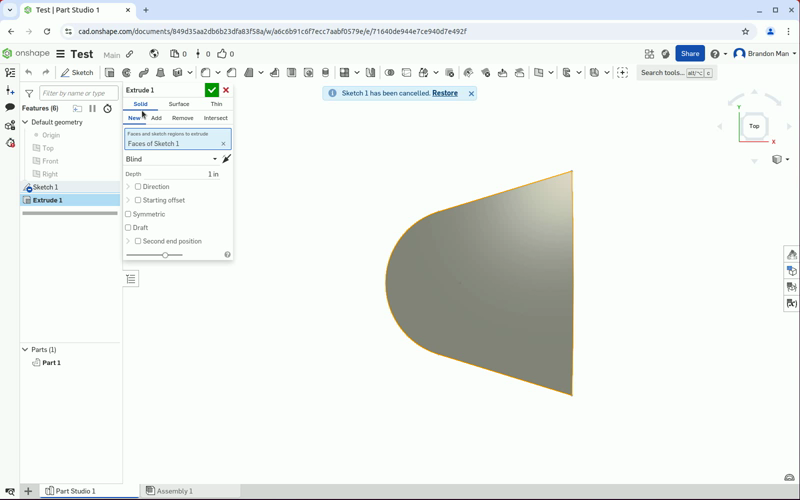
mouse_move(137, 120)
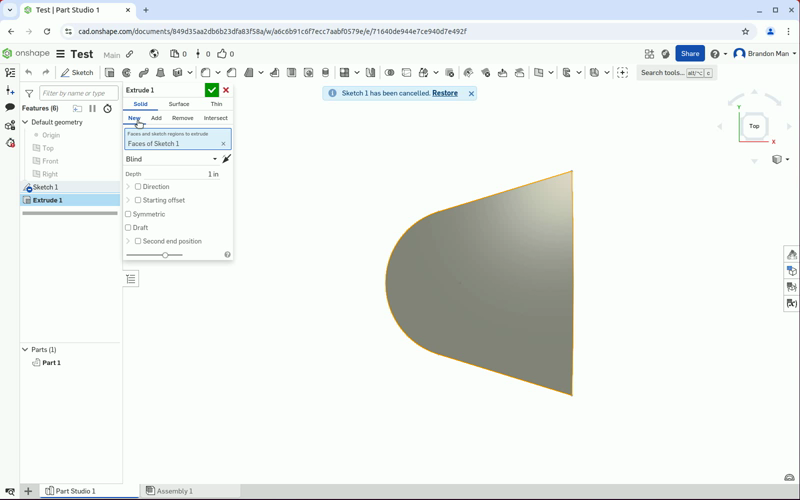
click(137, 120)
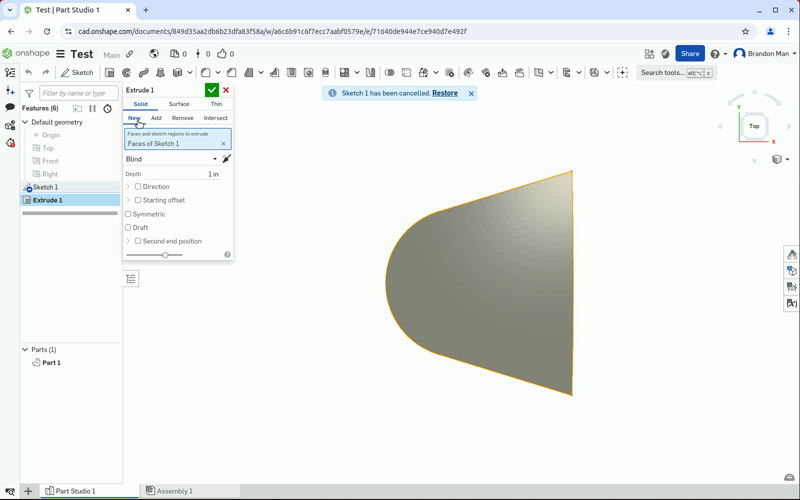
key(tab, 4)
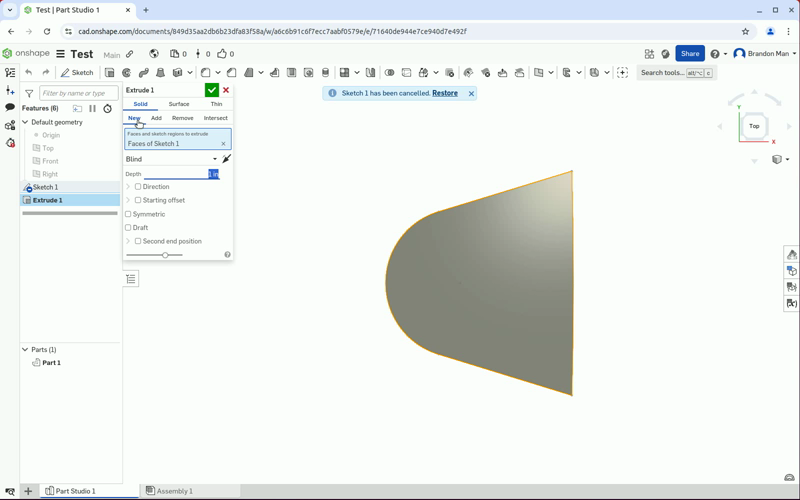
text(7.703)
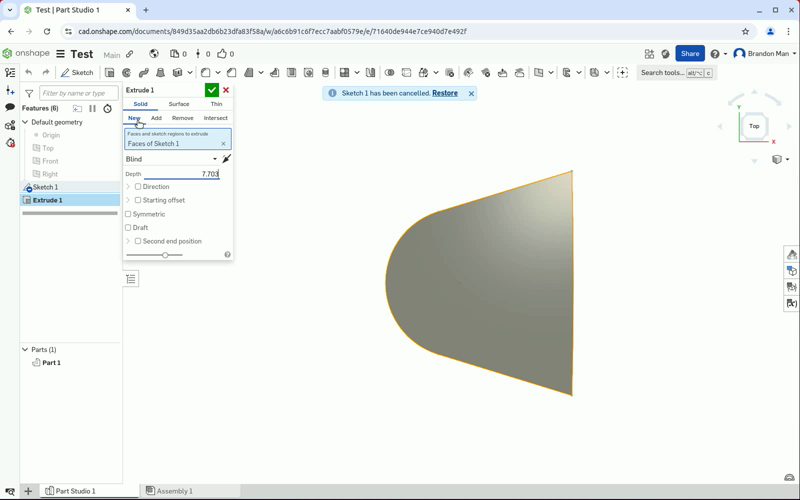
key(enter)
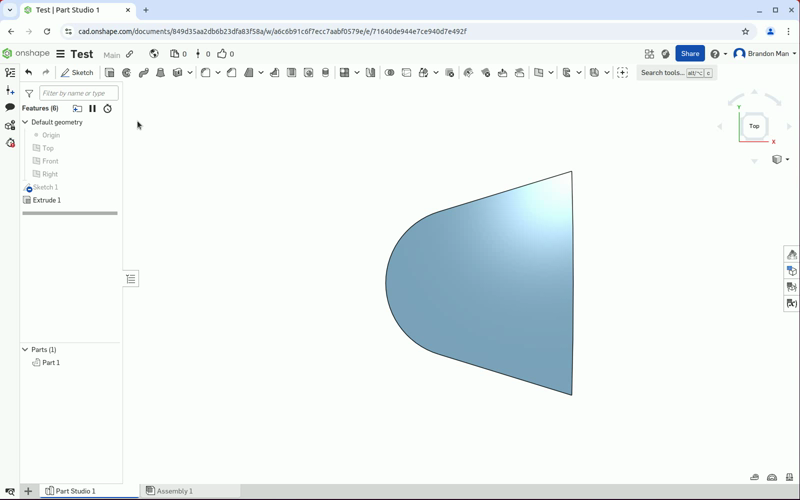
key(shift+h)
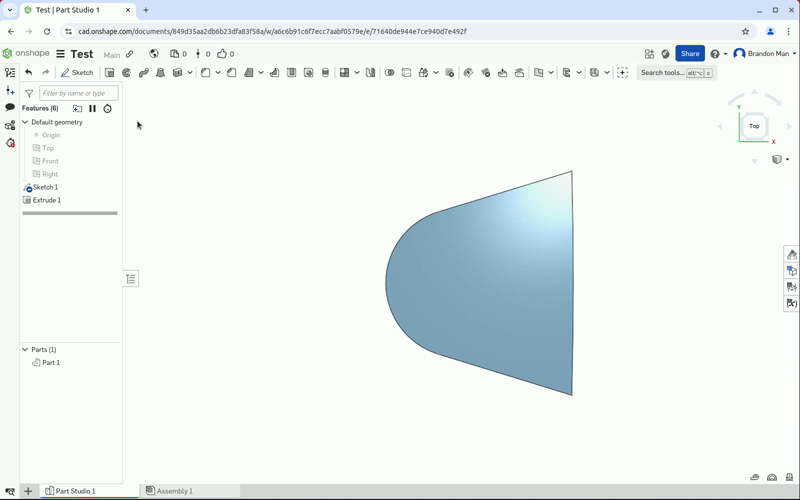
key(shift+h)
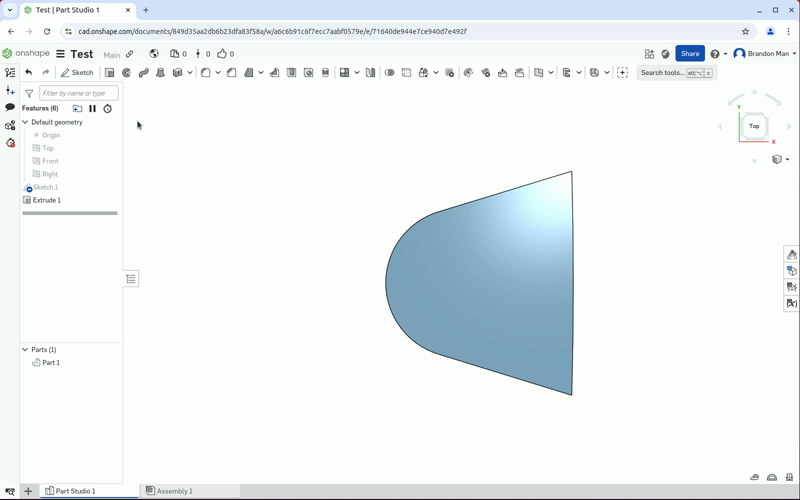
mouse_move(73, 189)
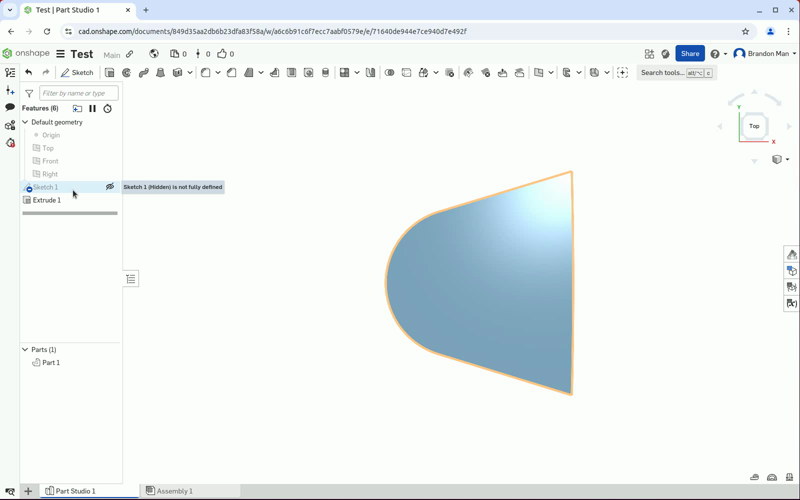
click(73, 189)
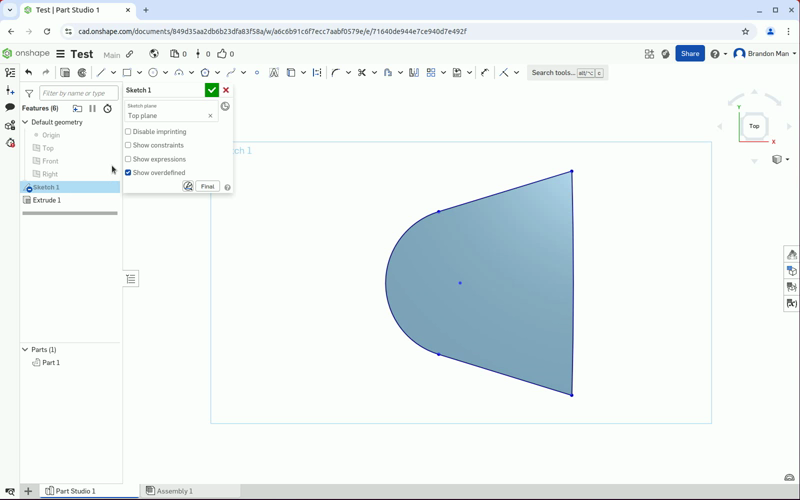
mouse_move(229, 92)
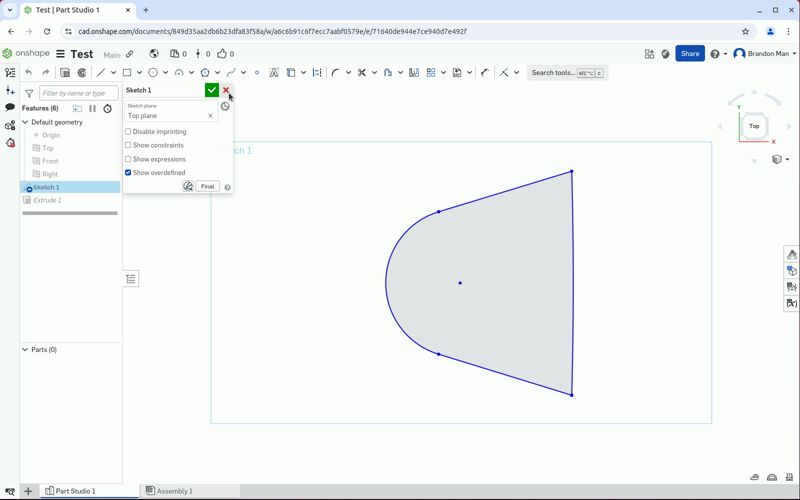
click(229, 92)
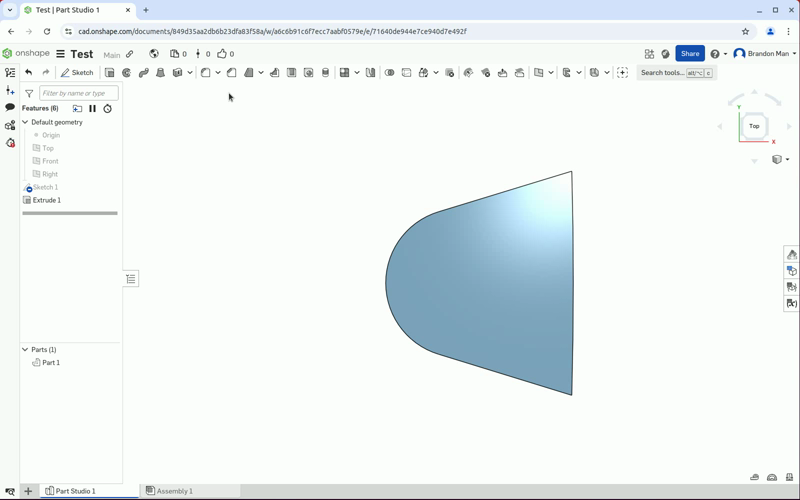
mouse_move(541, 75)
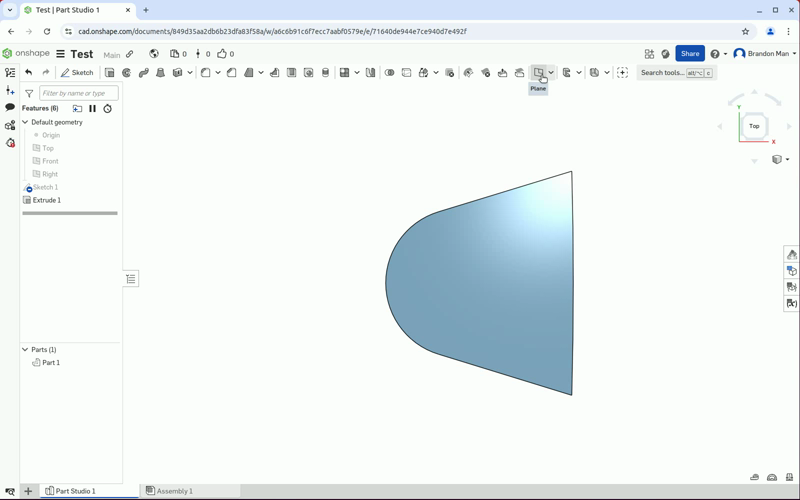
click(541, 75)
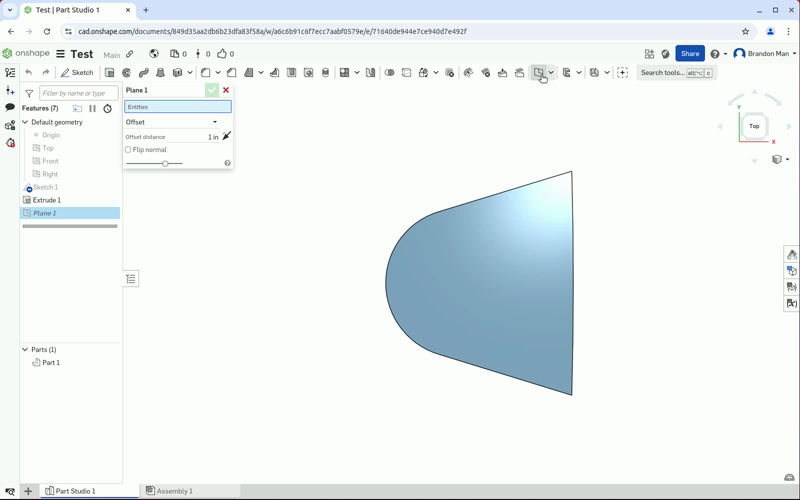
mouse_move(73, 150)
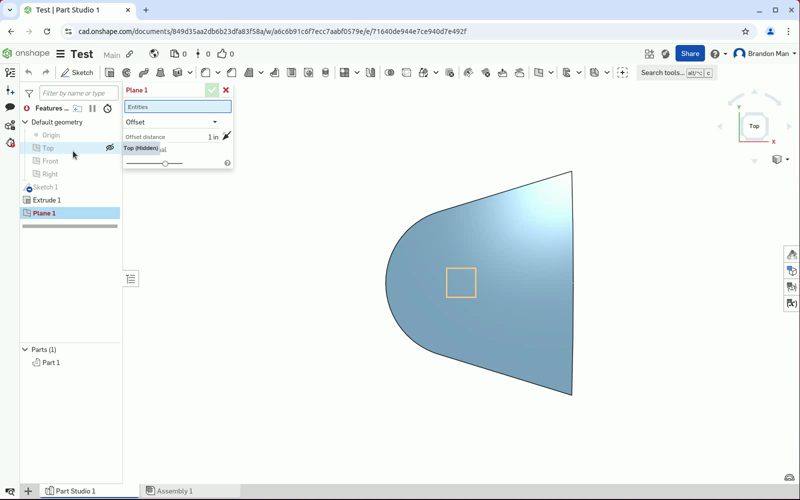
click(73, 150)
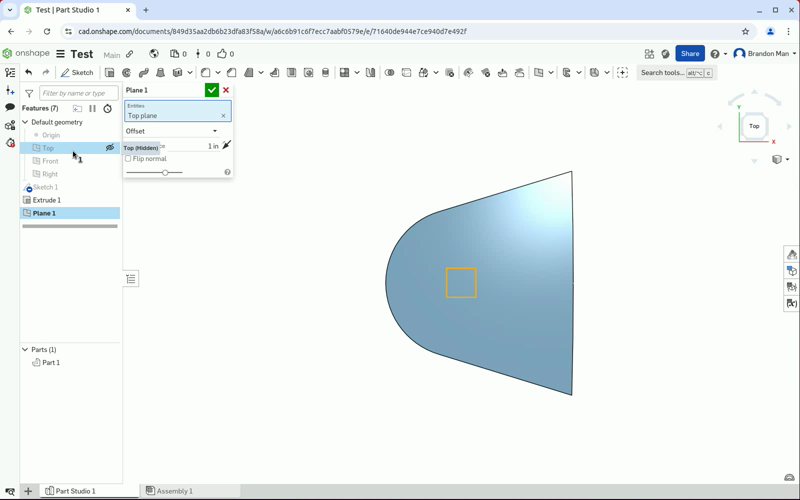
key(tab, 2)
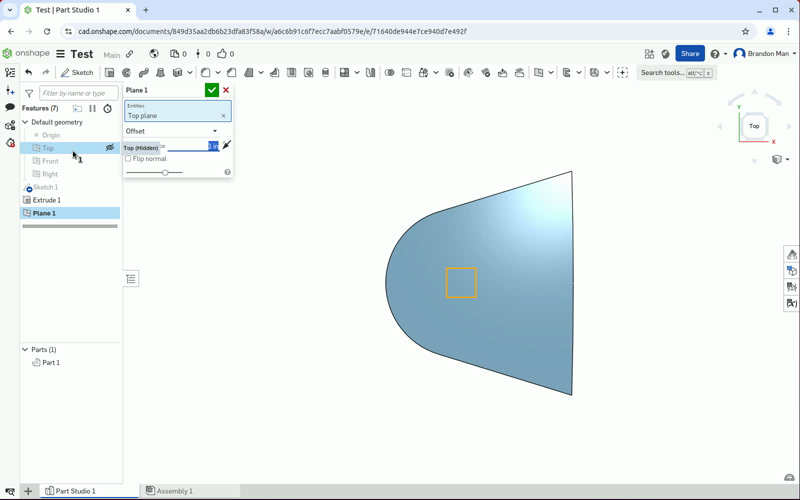
text(7.703)
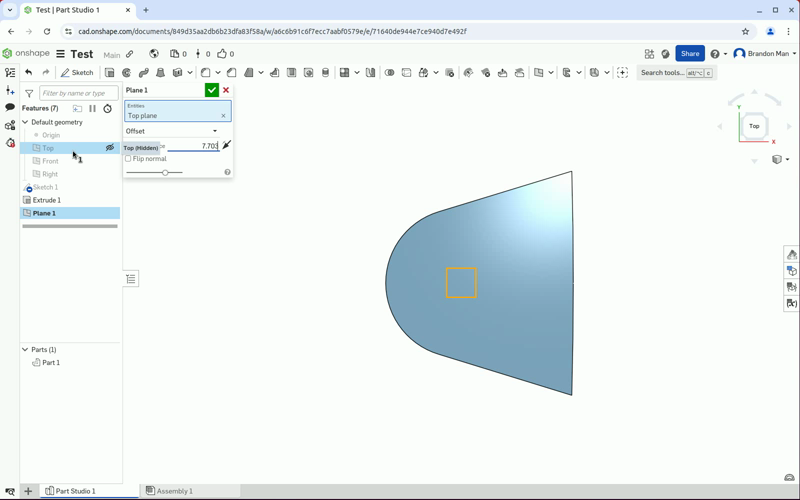
key(enter, 2)
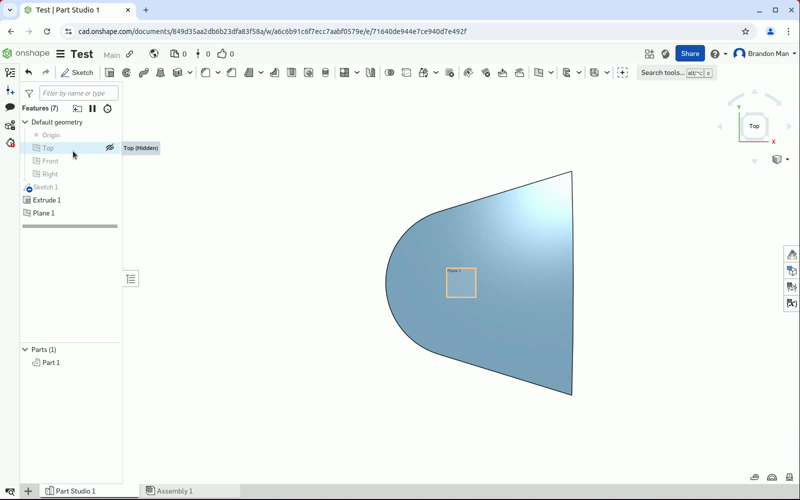
key(shift+s)
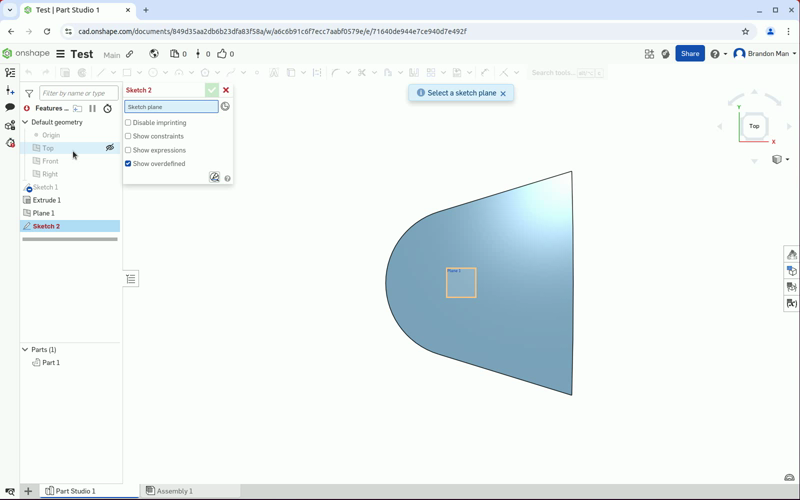
mouse_move(73, 215)
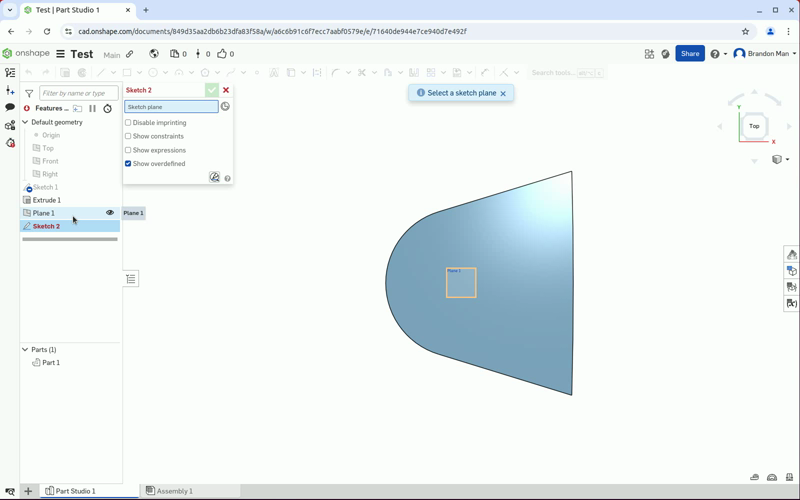
click(73, 215)
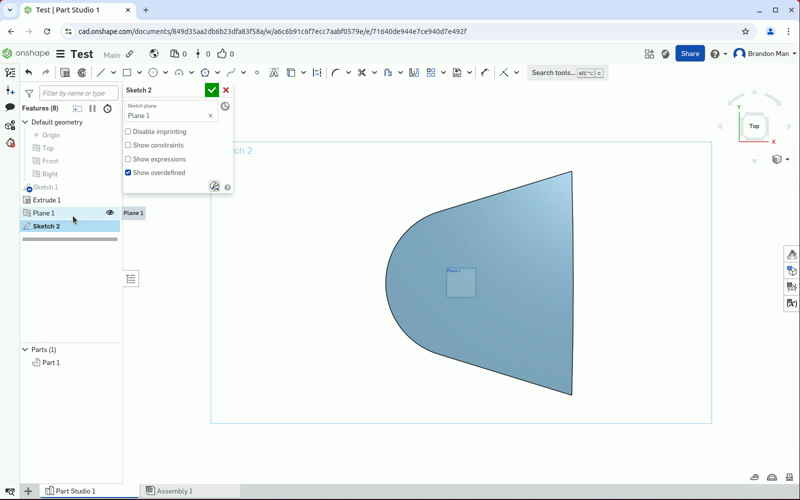
mouse_move(73, 352)
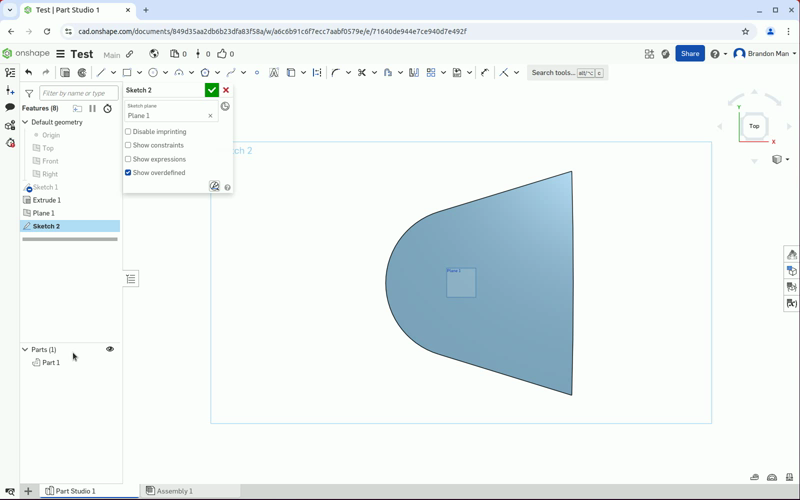
key(y)
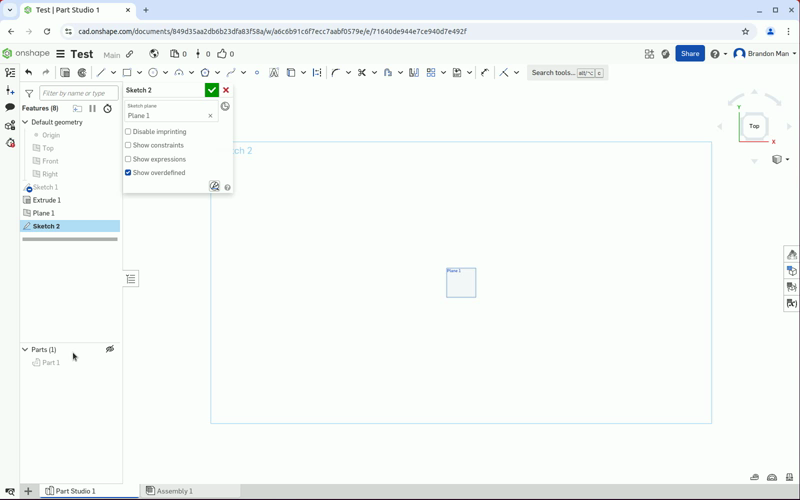
key(l)
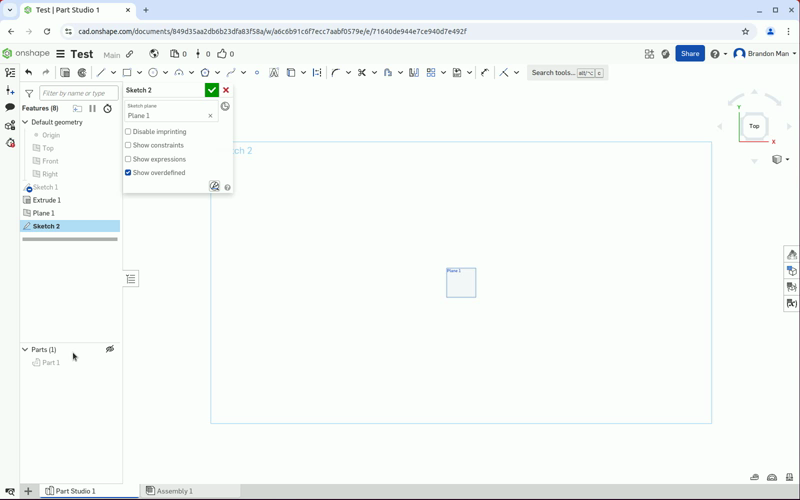
key_down(shift)
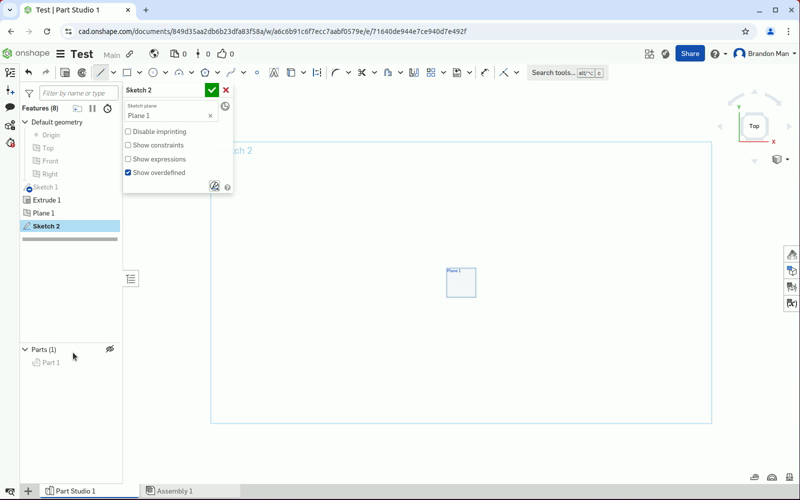
mouse_move(438, 354)
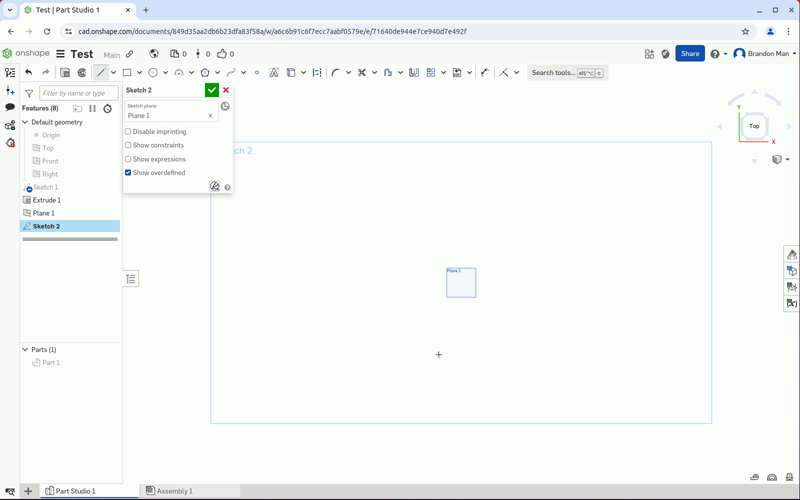
click(438, 354)
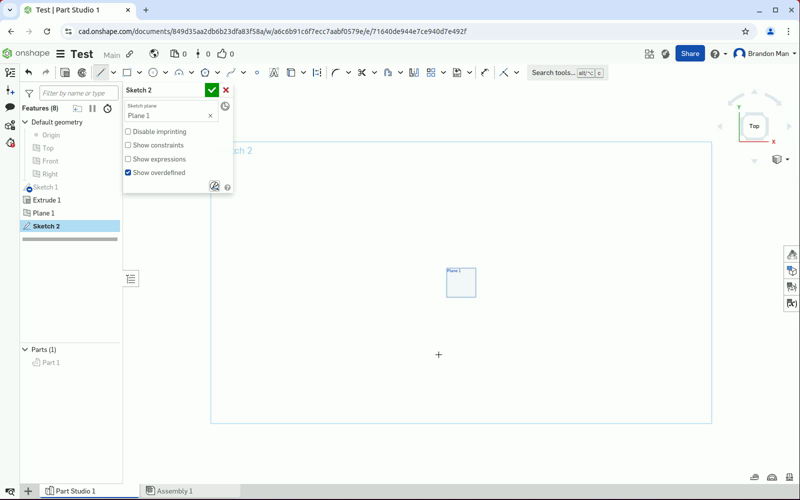
key_up(shift)
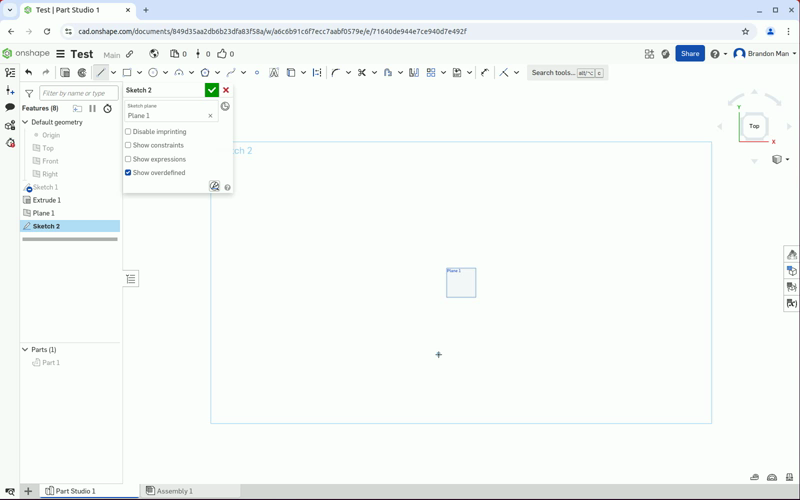
key_down(shift)
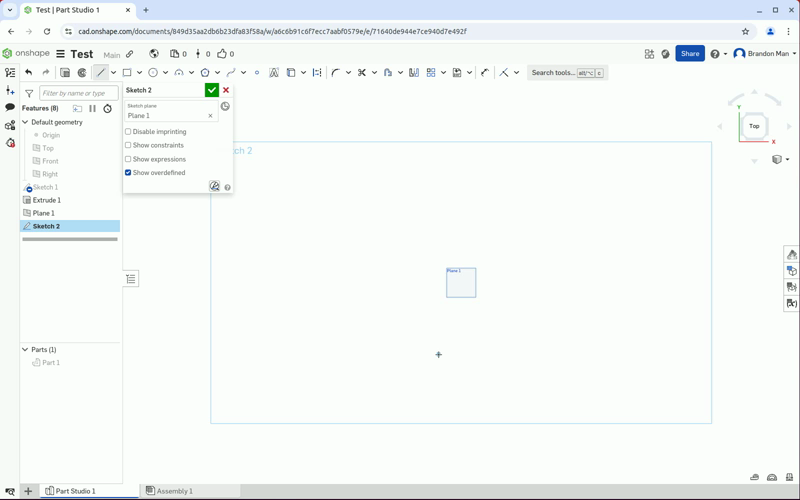
mouse_move(534, 383)
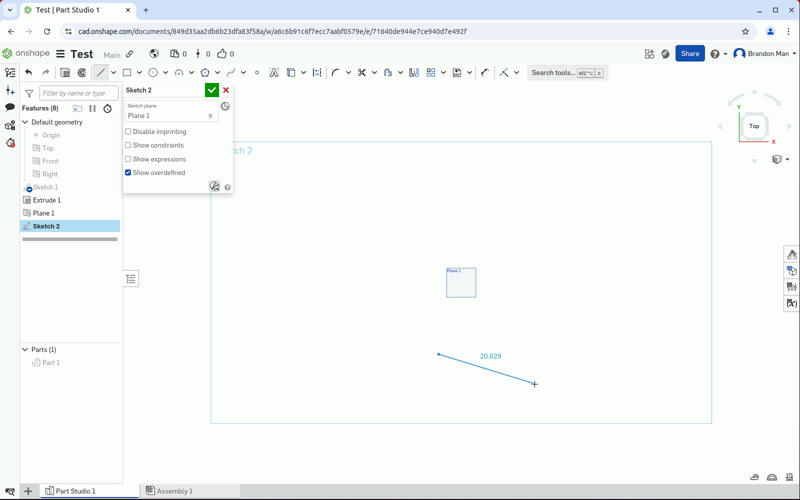
click(534, 383)
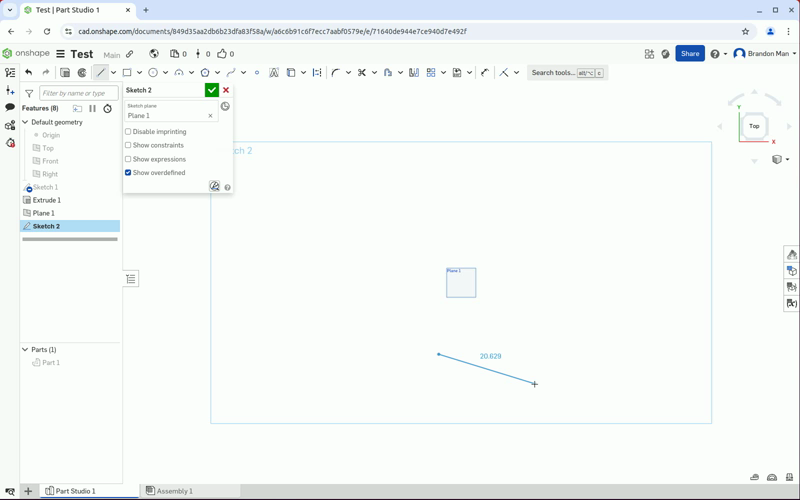
key_up(shift)
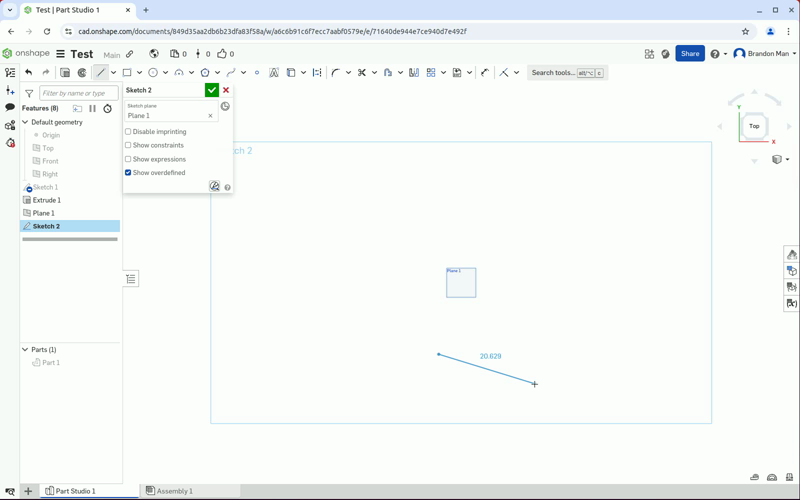
key(esc)
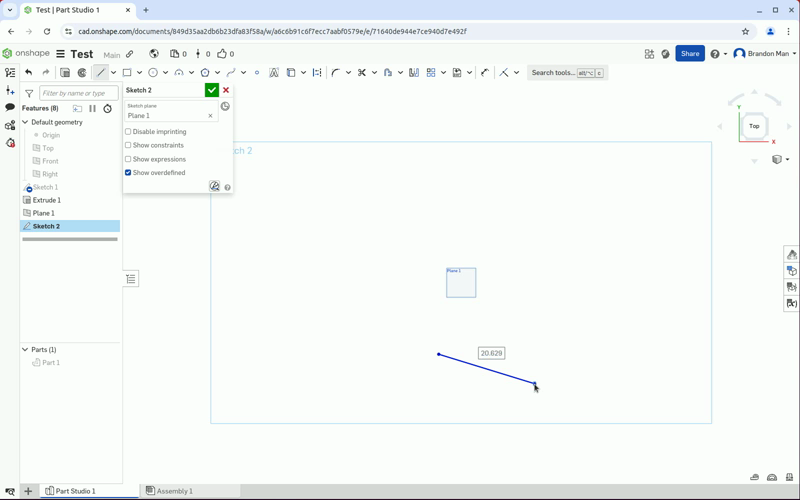
key(a)
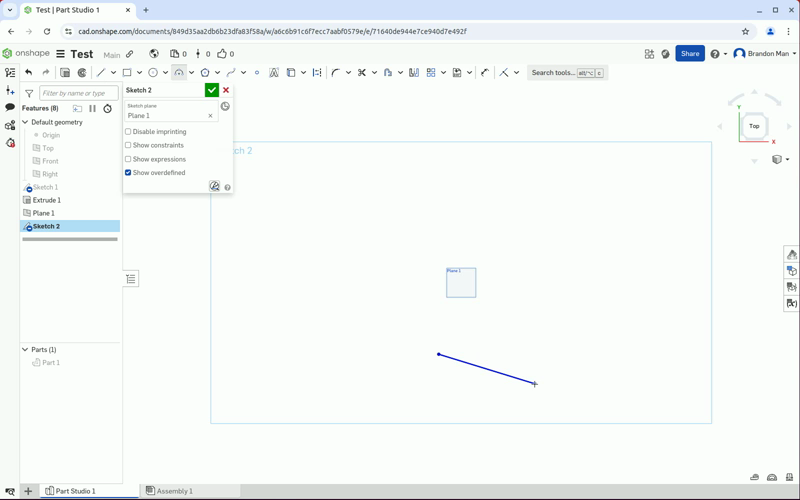
mouse_move(534, 383)
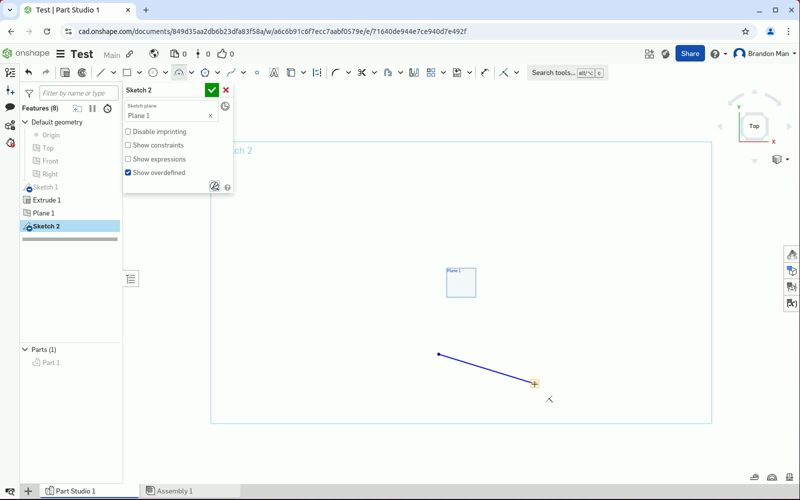
click(534, 383)
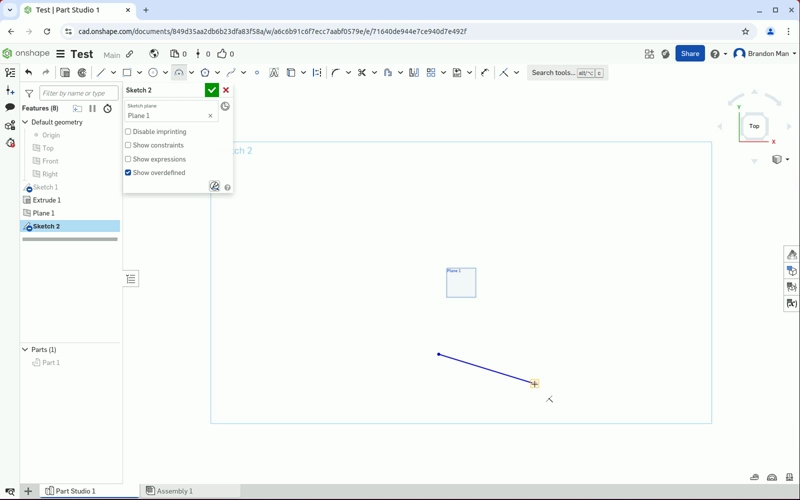
key_down(shift)
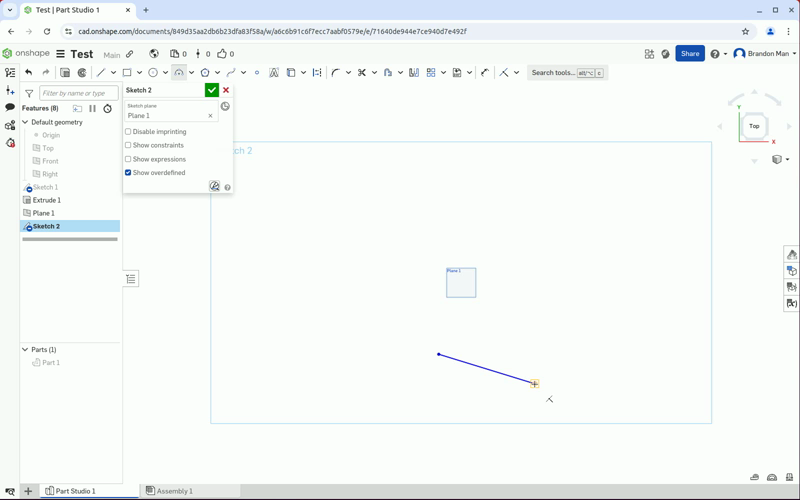
mouse_move(534, 181)
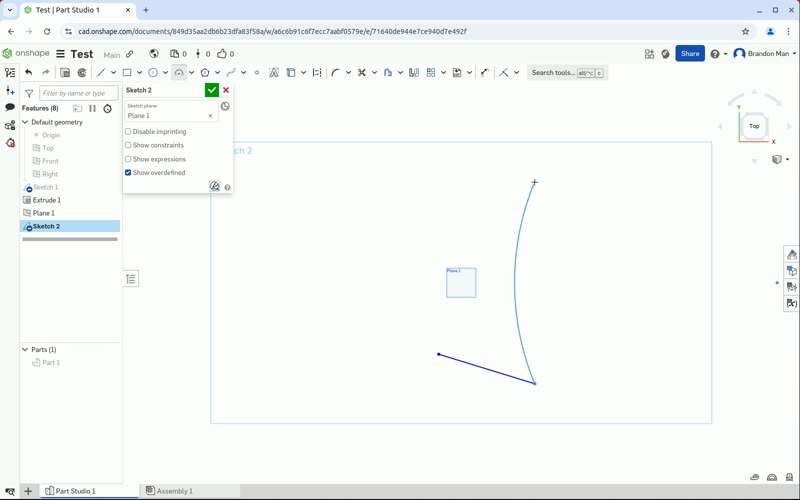
click(534, 181)
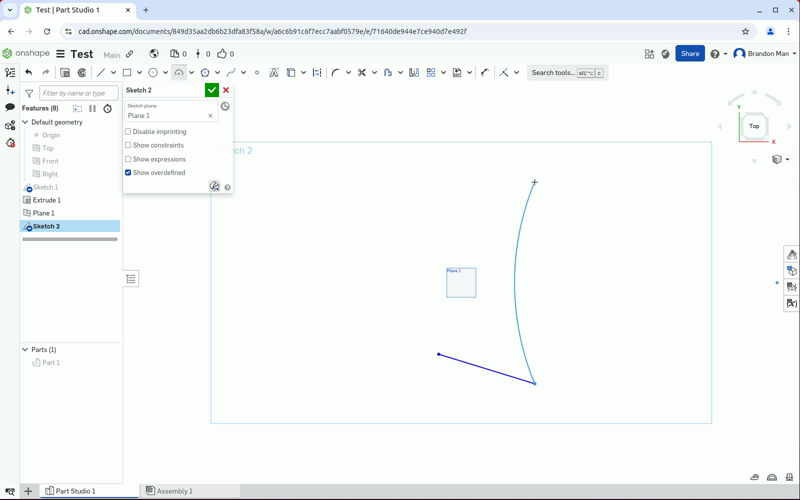
mouse_move(535, 282)
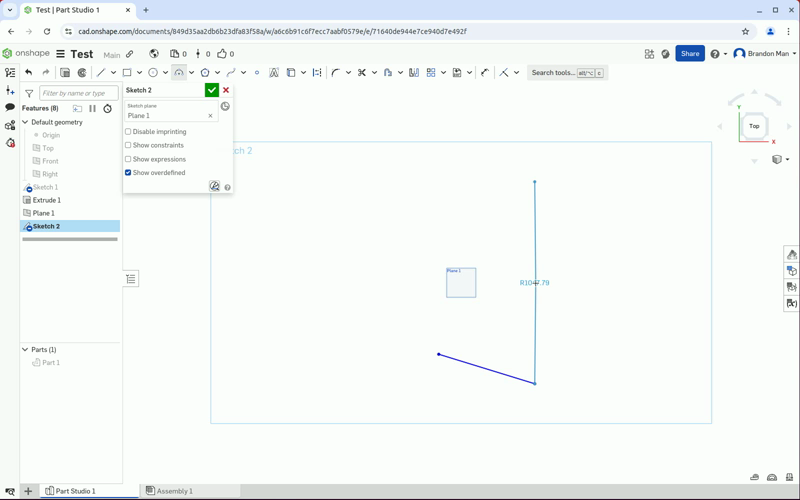
click(535, 282)
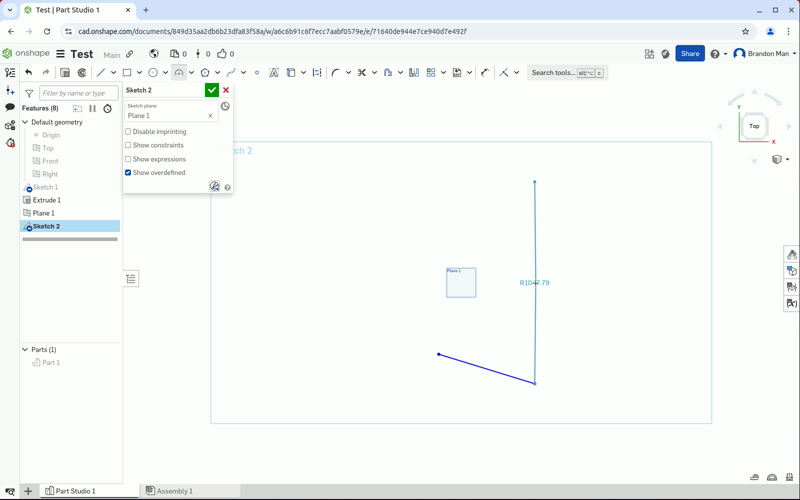
key_up(shift)
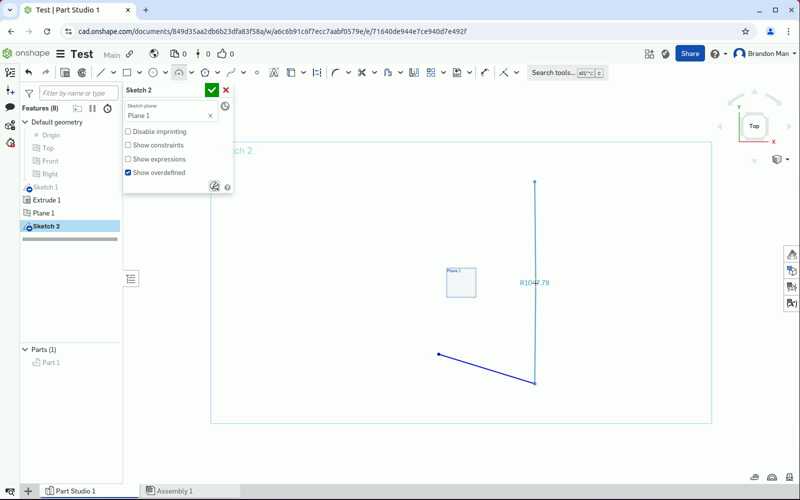
key(esc)
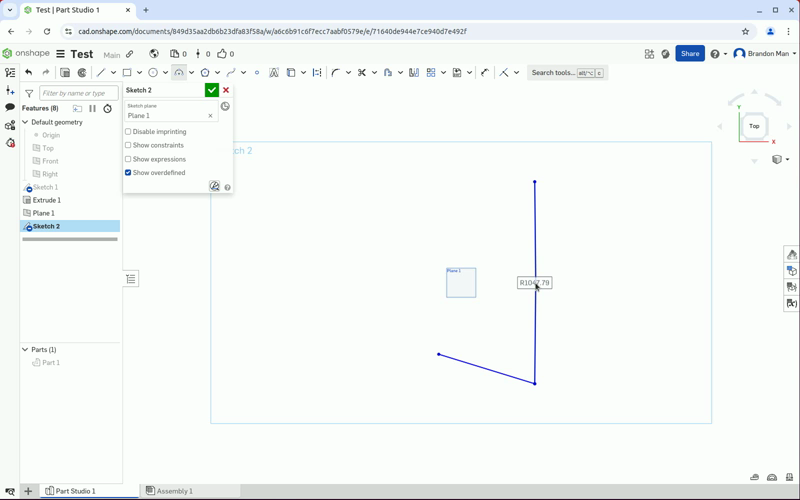
key(l)
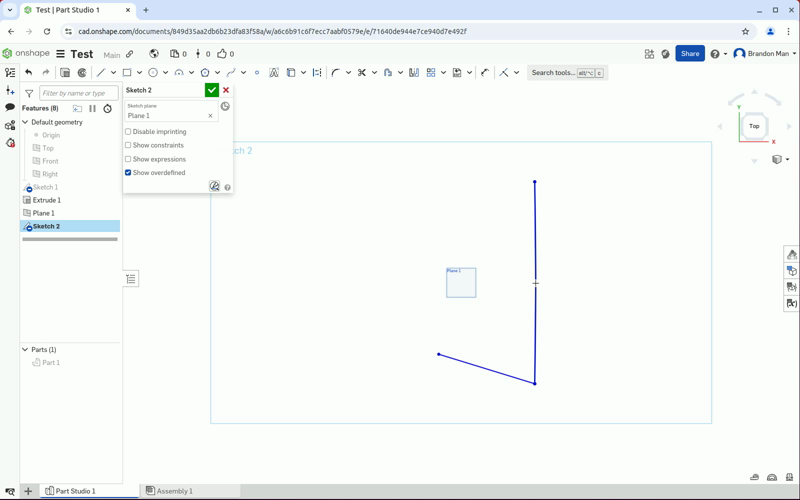
mouse_move(534, 181)
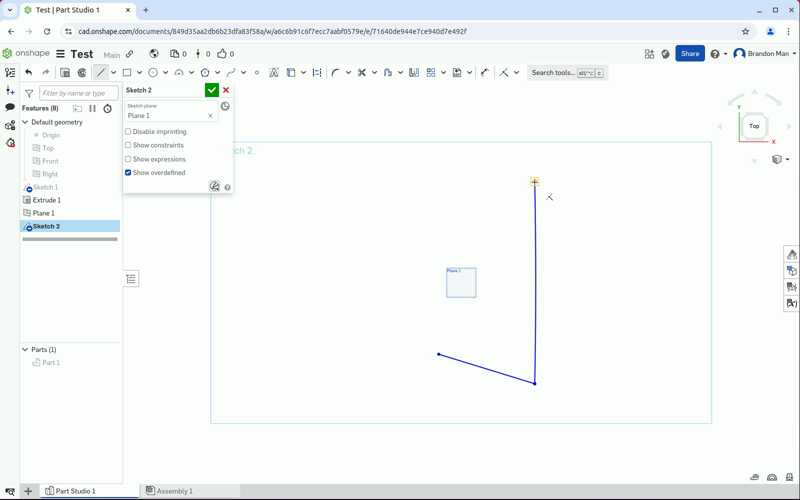
click(534, 181)
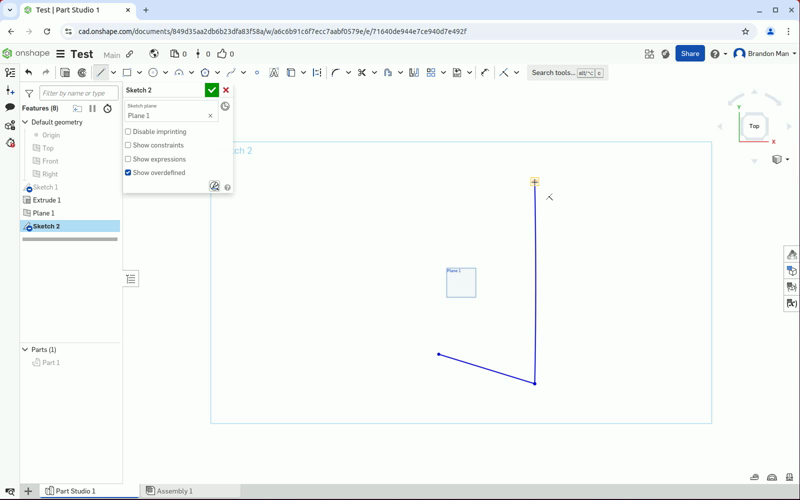
key_down(shift)
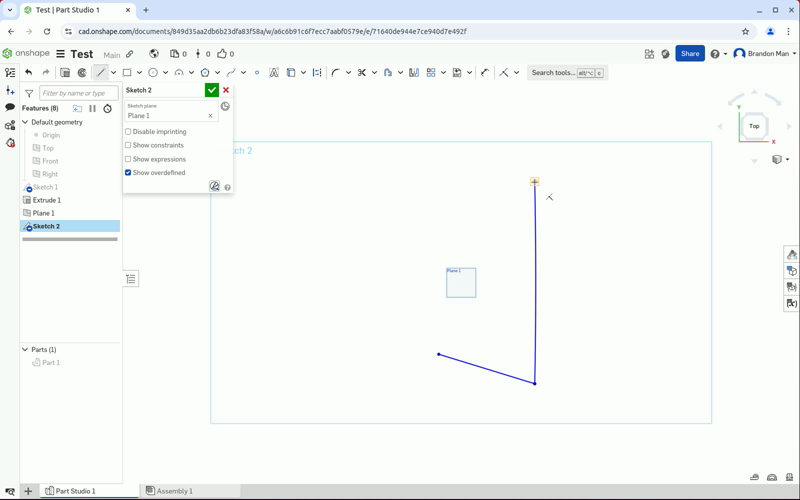
mouse_move(438, 210)
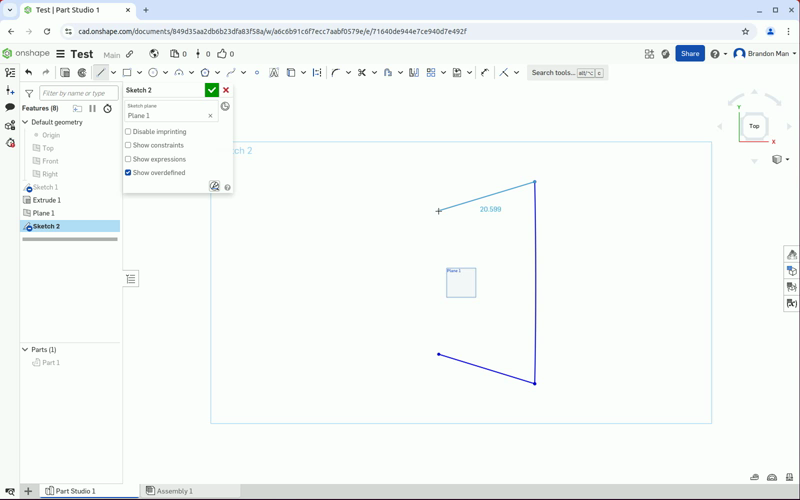
click(438, 210)
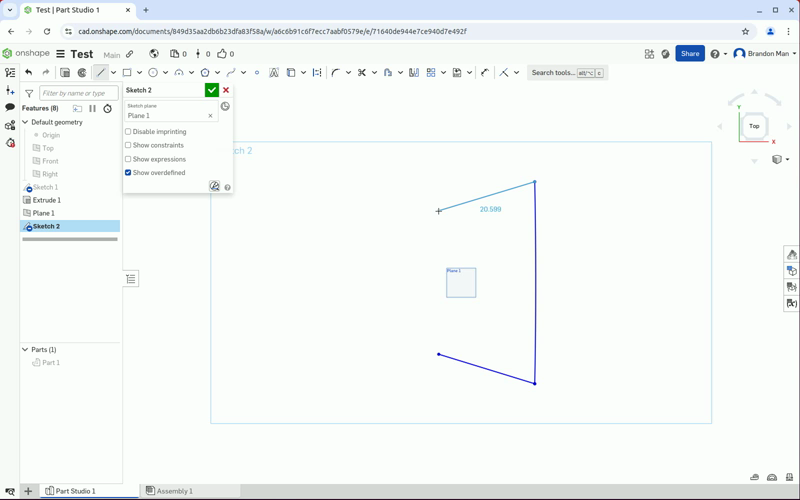
key_up(shift)
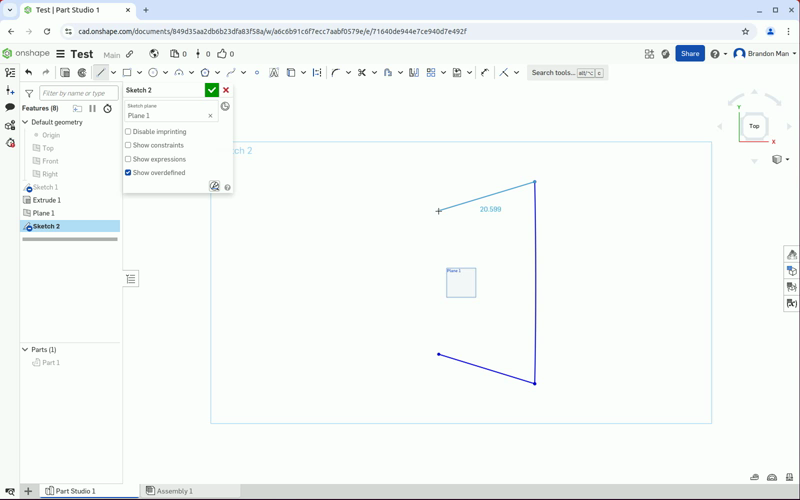
key(esc)
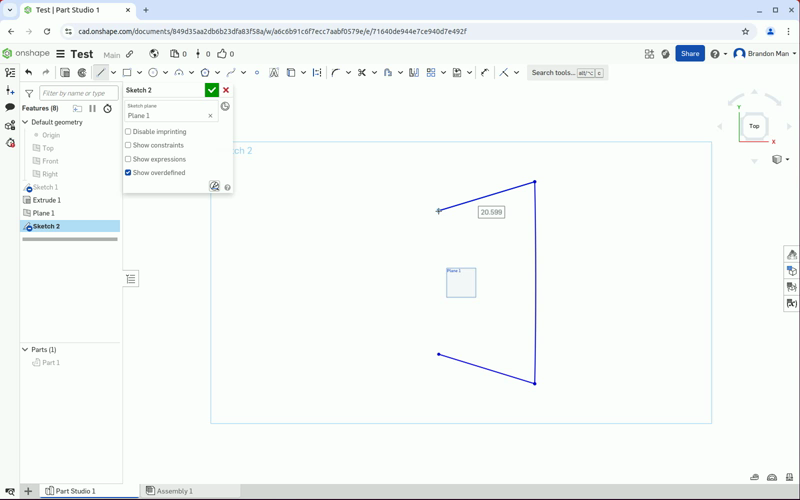
key(a)
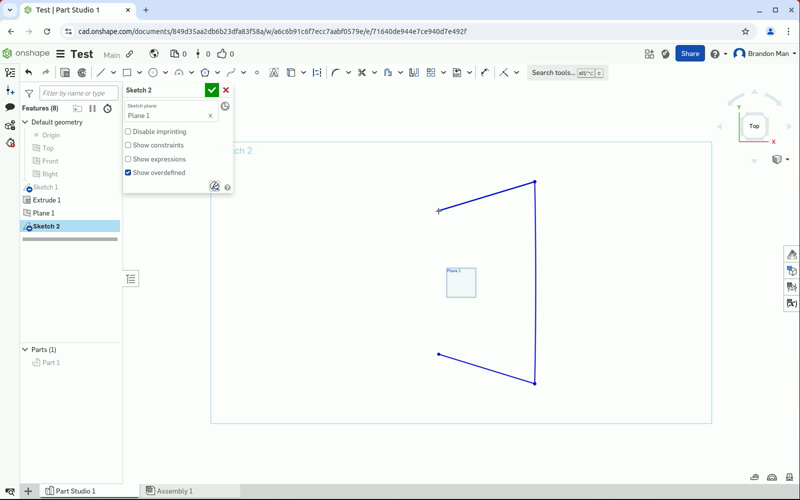
mouse_move(438, 210)
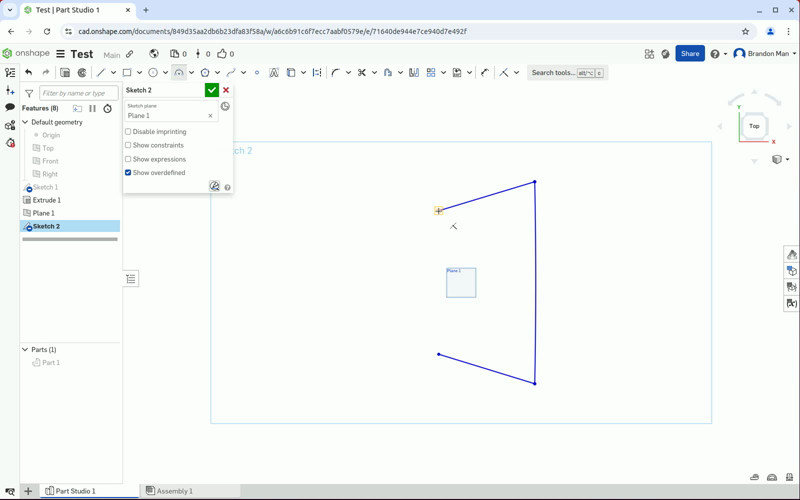
click(438, 210)
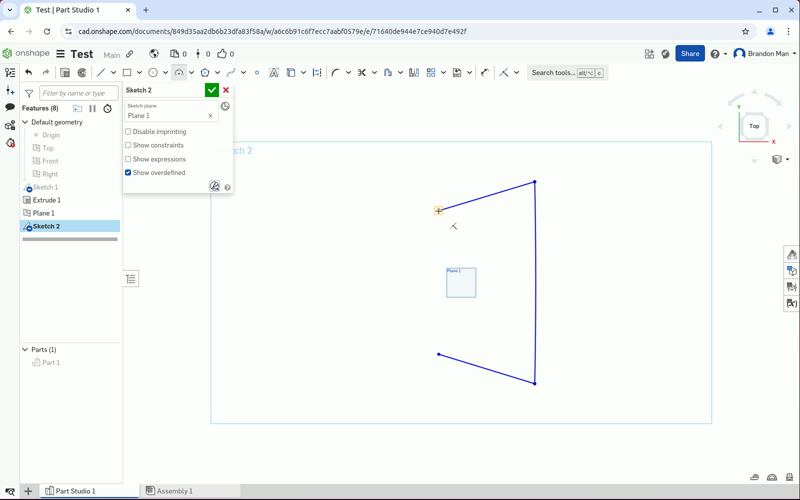
mouse_move(438, 354)
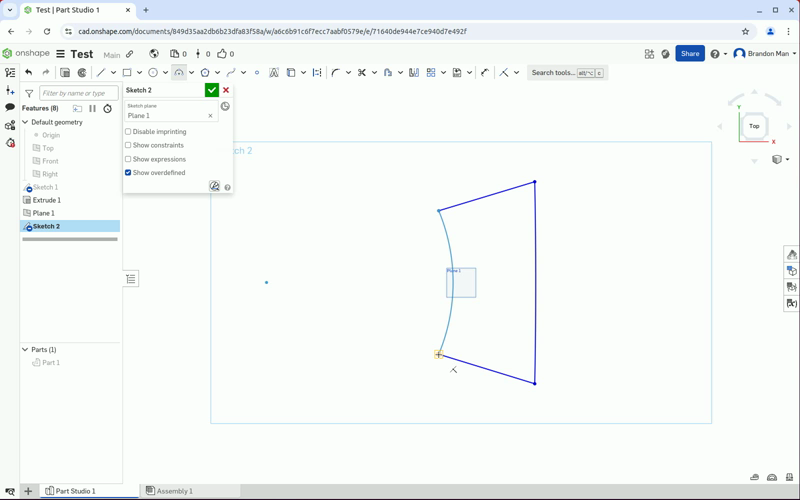
click(438, 354)
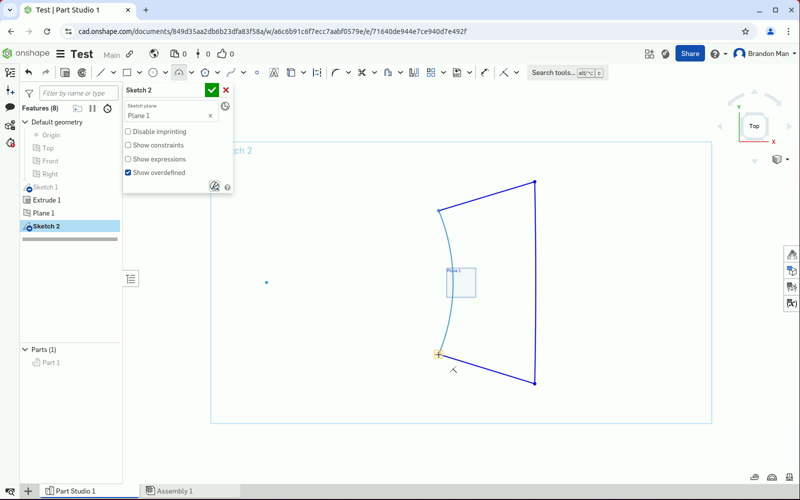
key_down(shift)
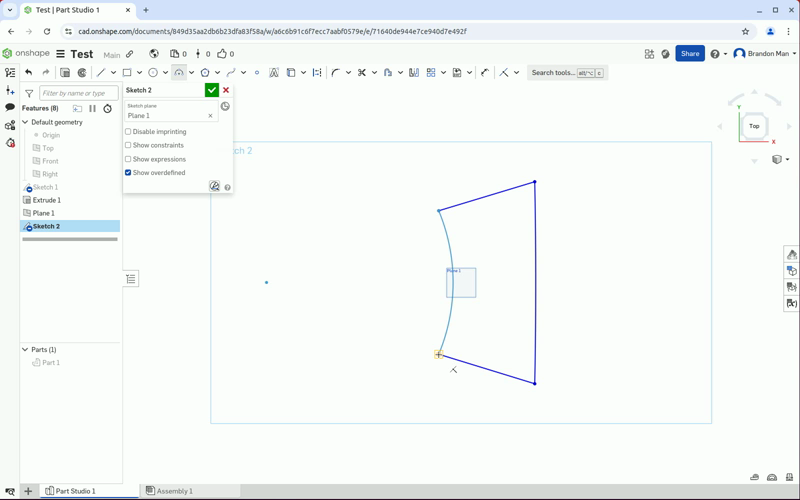
mouse_move(385, 282)
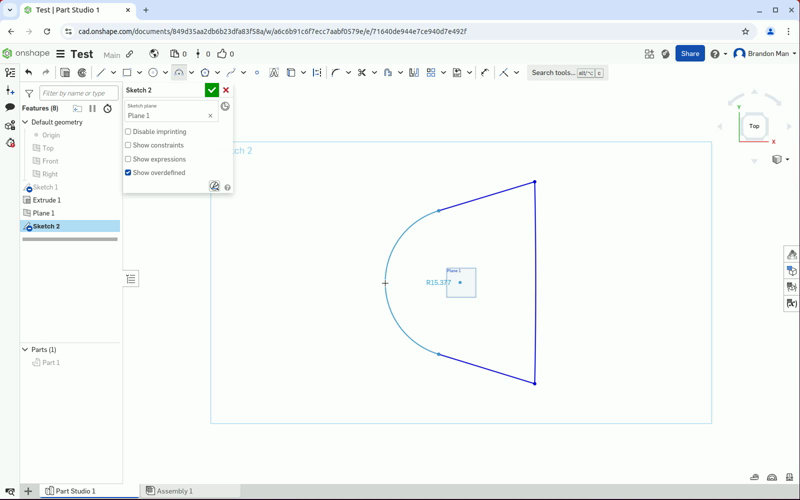
click(385, 282)
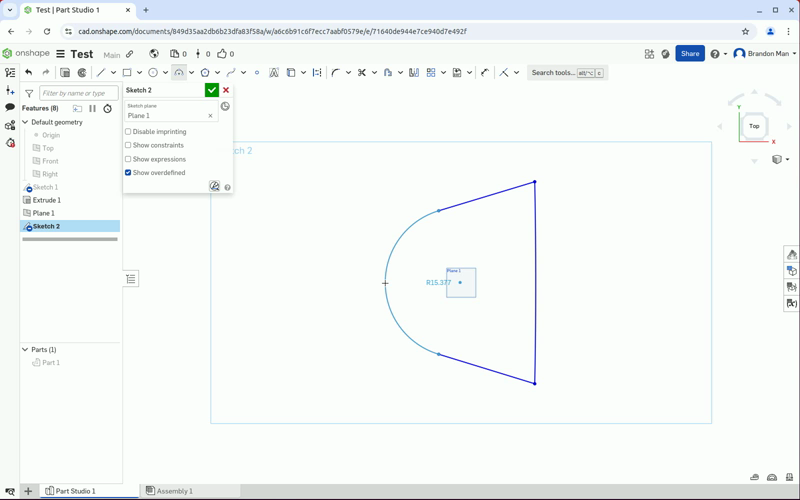
key_up(shift)
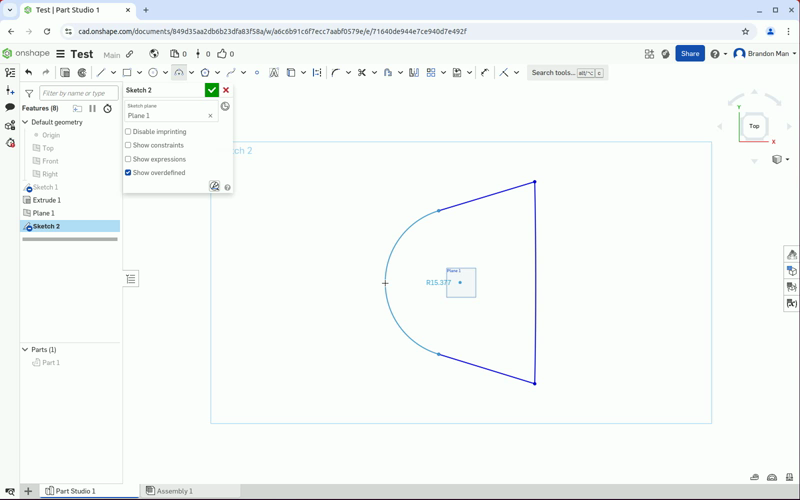
key(esc)
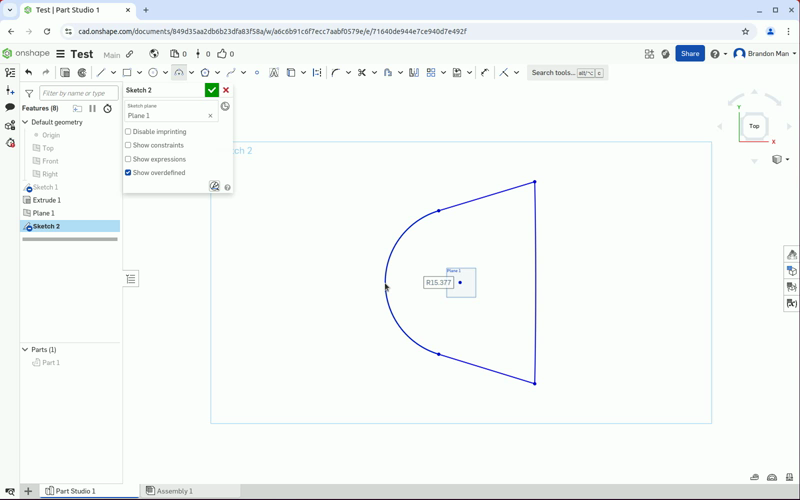
mouse_move(505, 294)
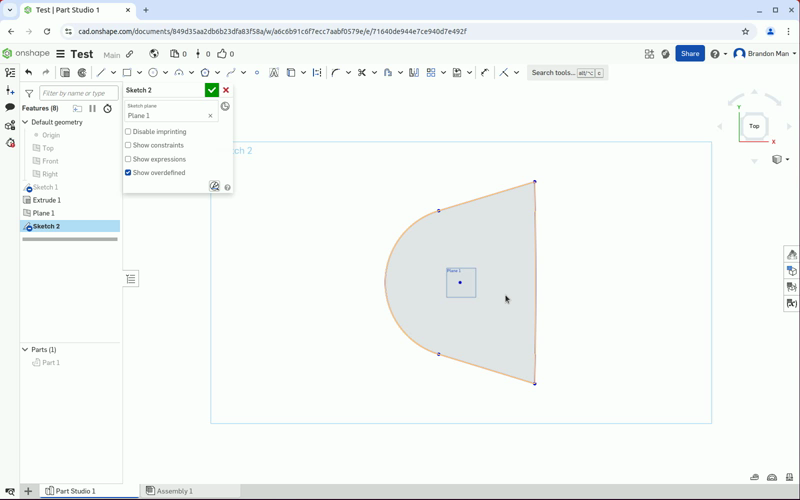
click(505, 294)
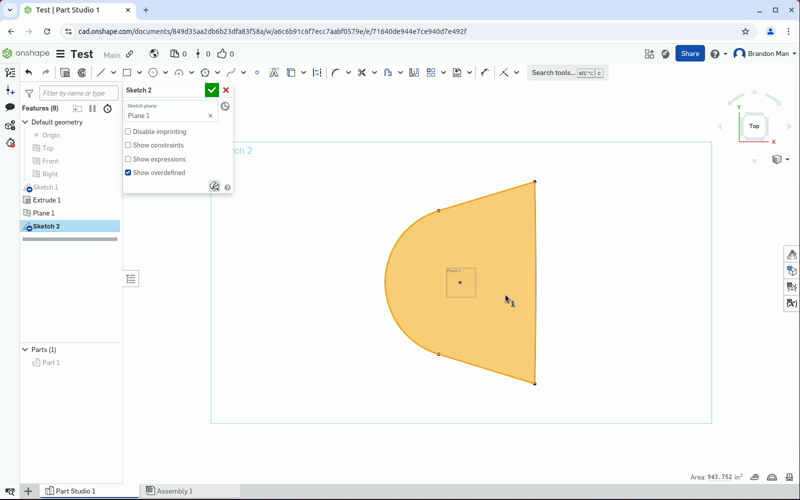
mouse_move(73, 352)
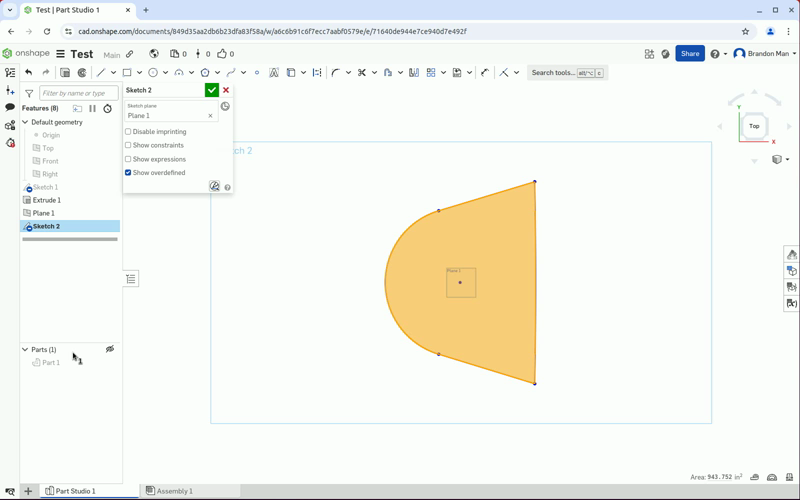
key(shift+y)
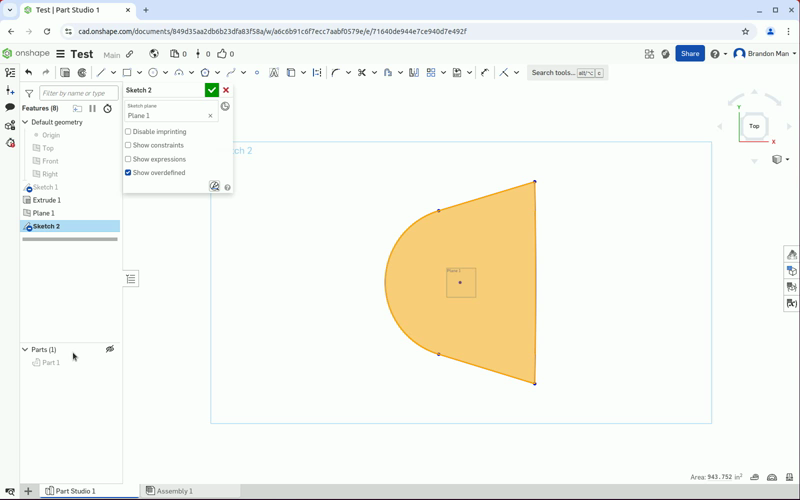
key(shift+e)
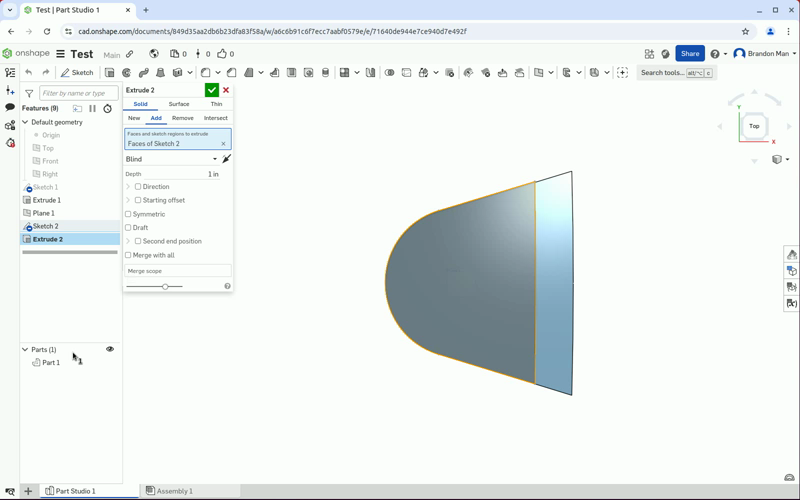
mouse_move(143, 106)
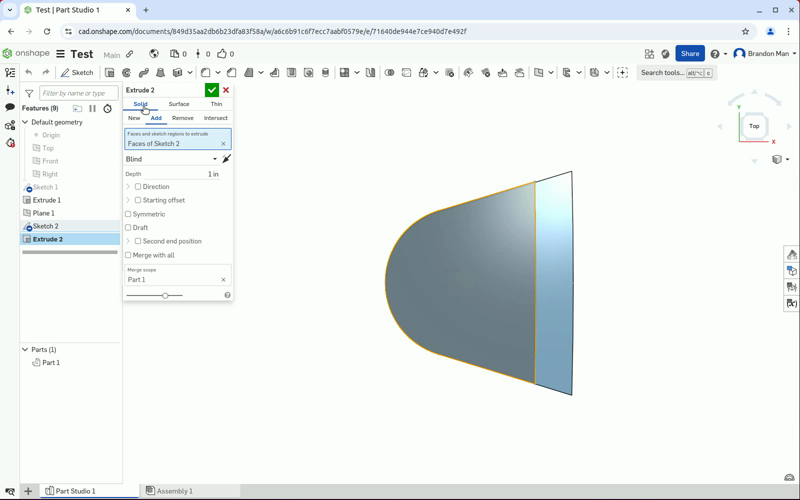
click(143, 106)
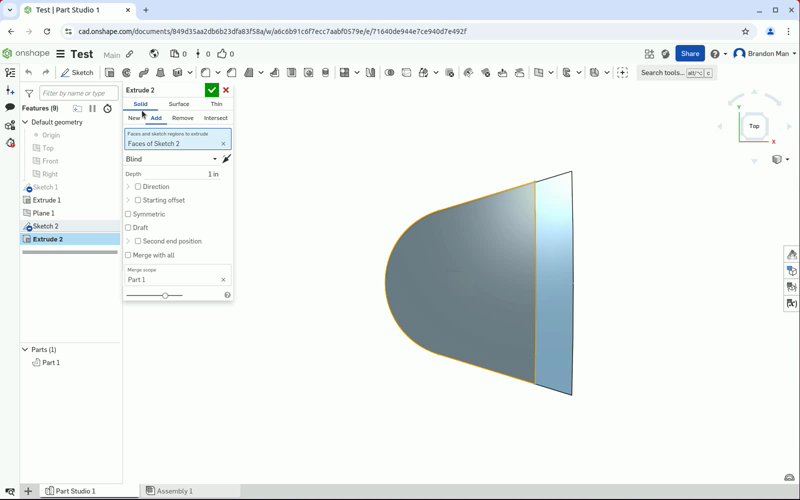
mouse_move(137, 120)
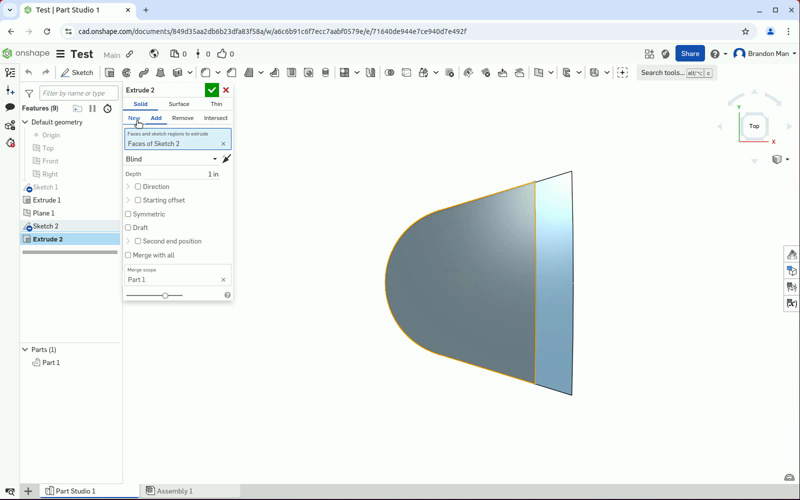
click(137, 120)
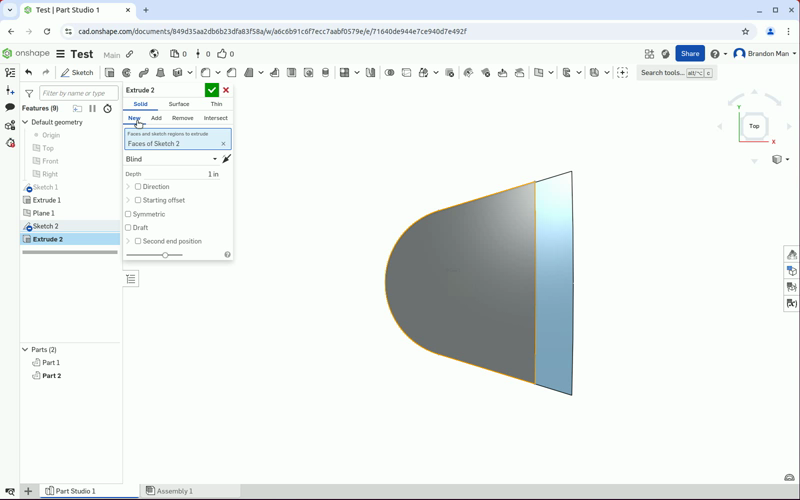
key(tab, 4)
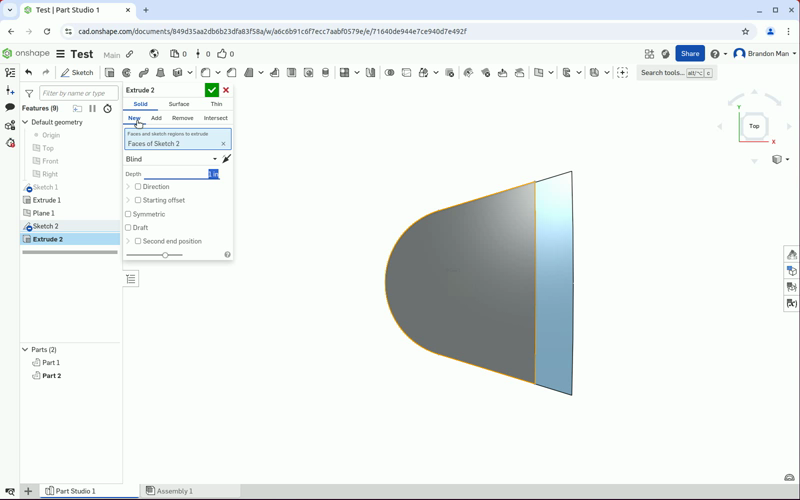
text(12.276)
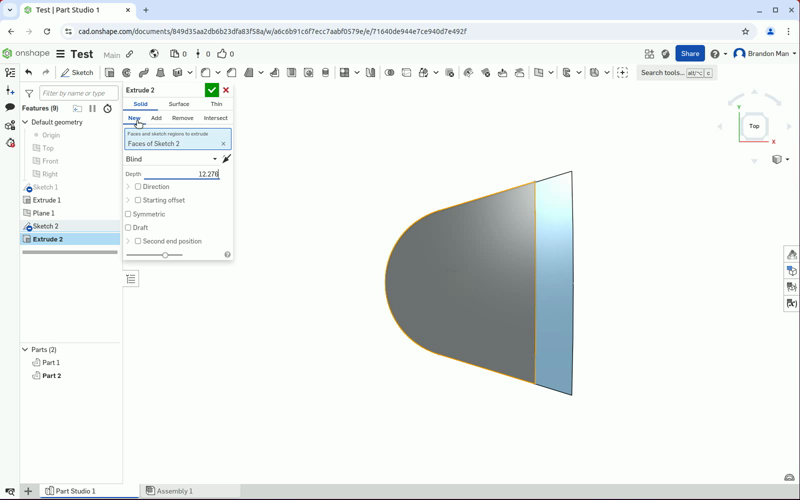
key(enter)
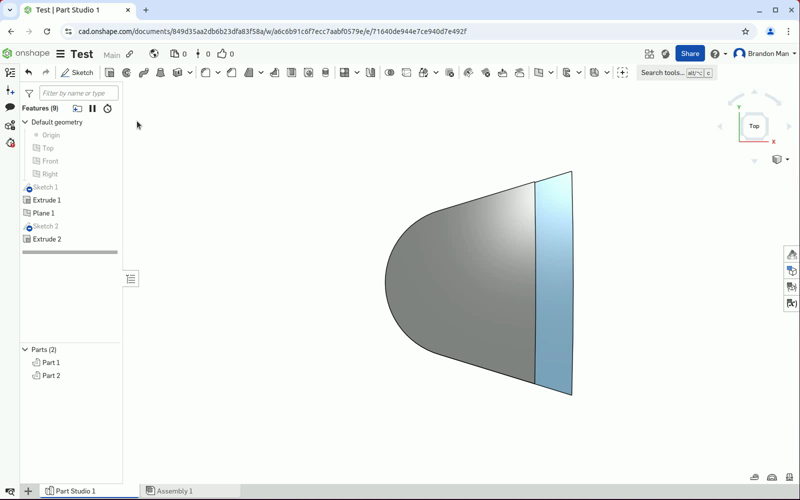
key(shift+h)
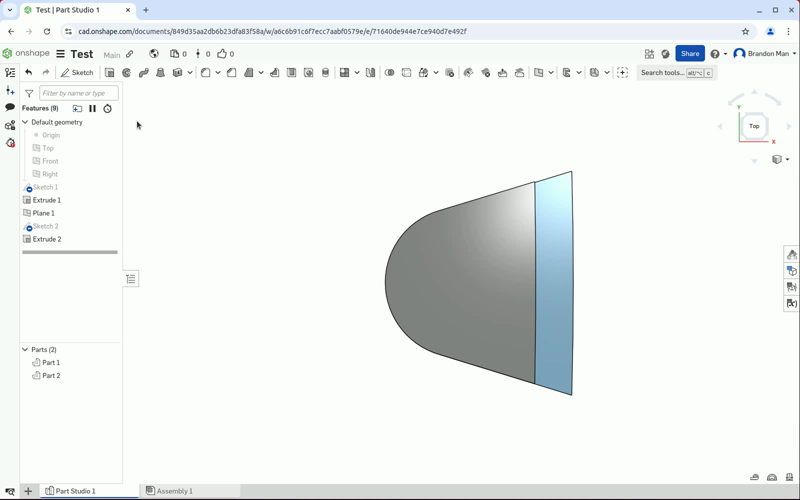
key(shift+h)
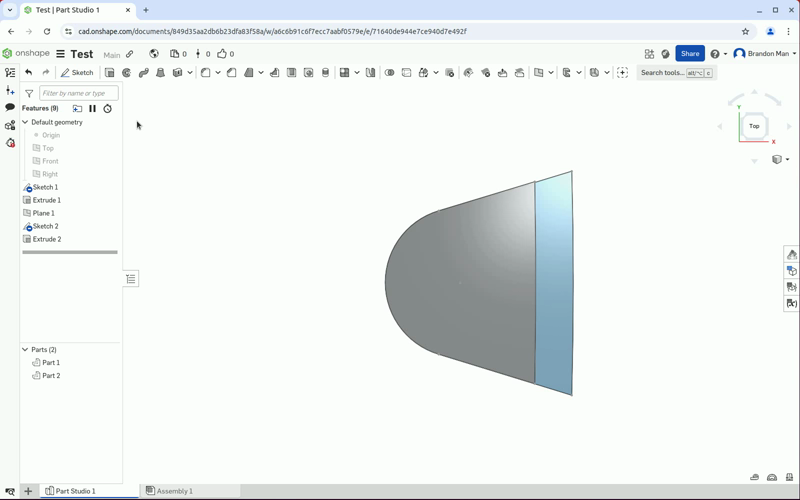
key(shift+7)
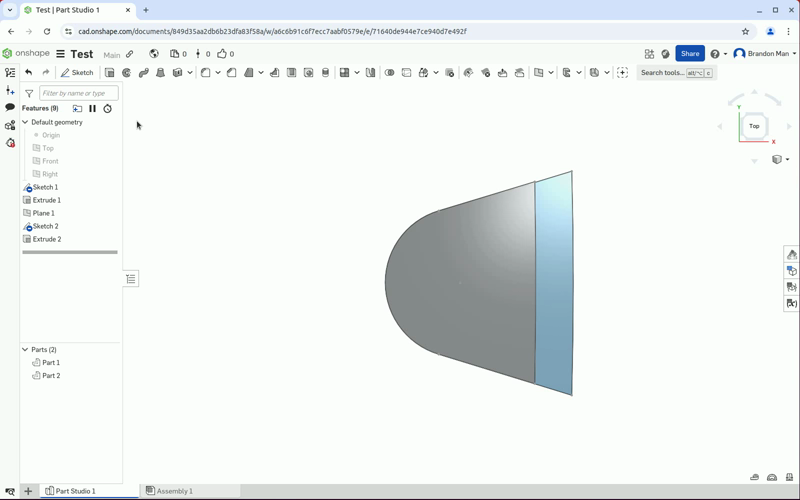
key(up, 3)
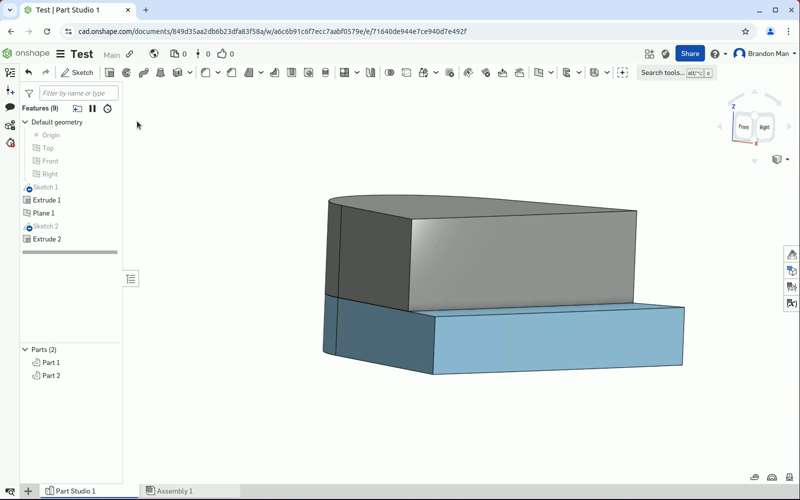
key(left, 3)
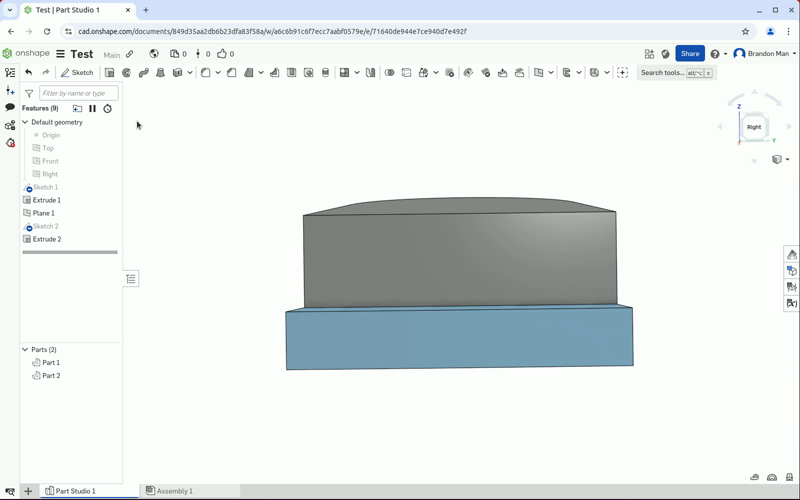
key(right, 3)
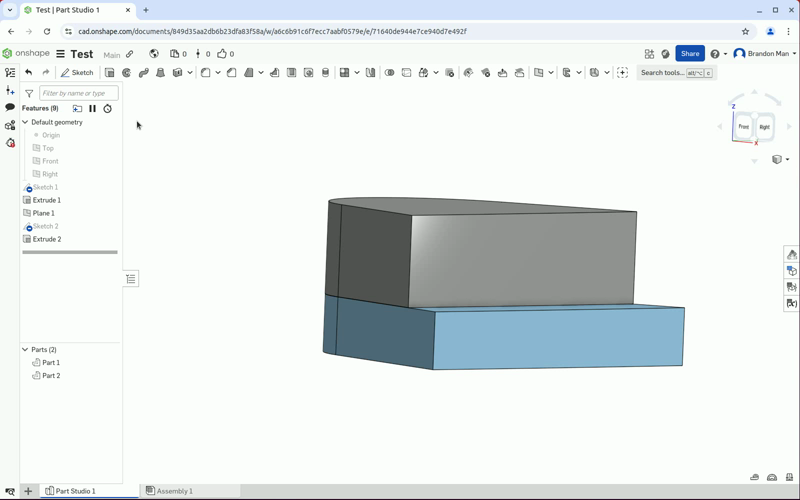
key(down, 3)
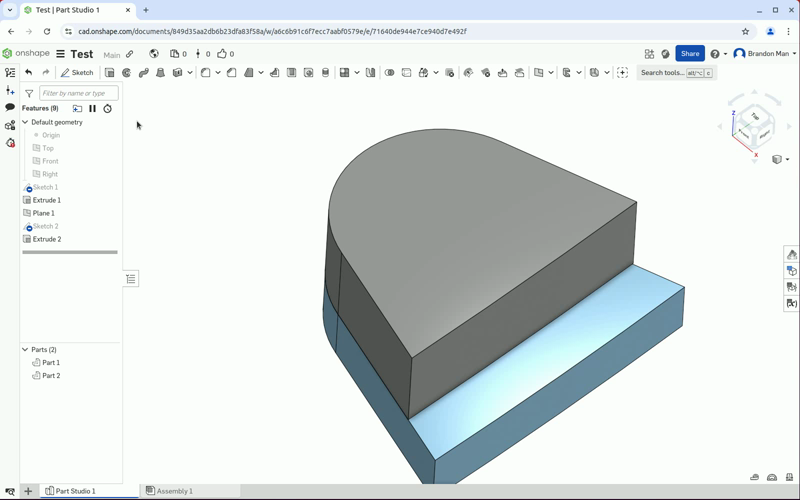
mouse_move(73, 189)
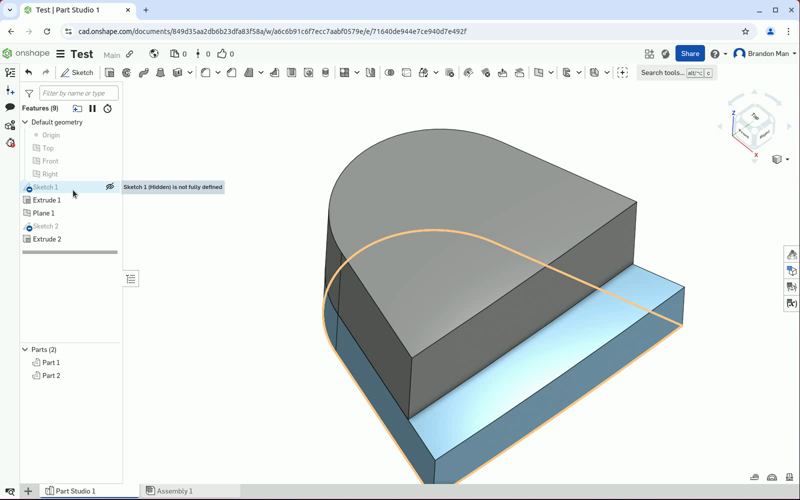
click(73, 189)